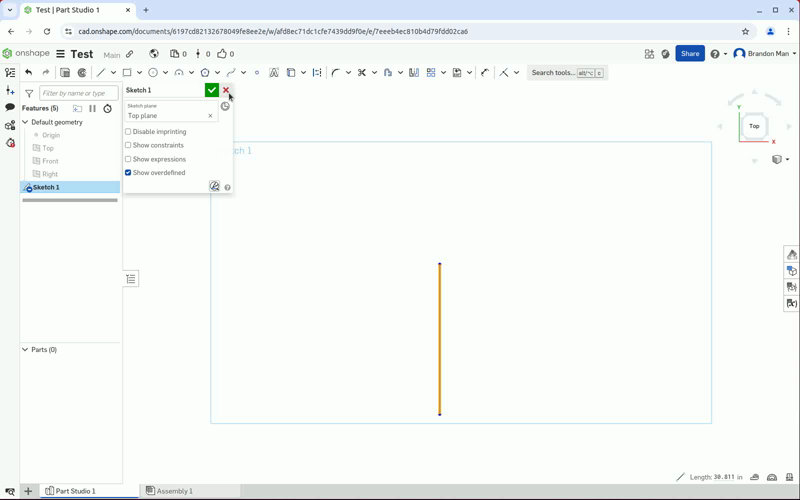
key(shift+h)
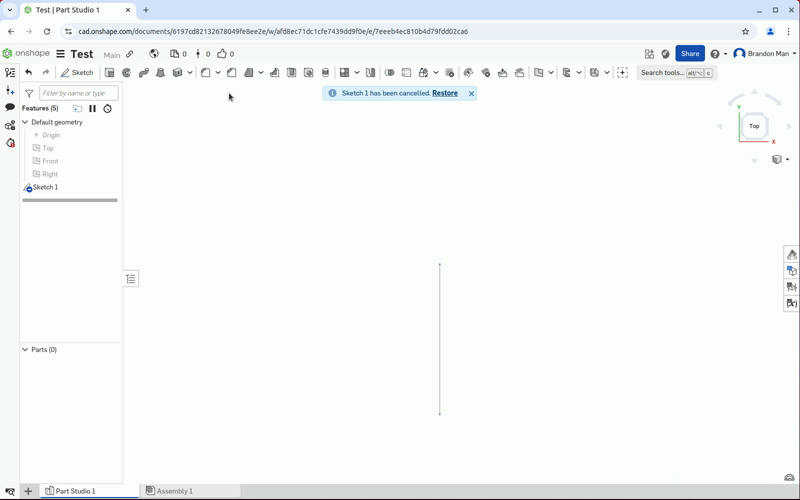
key(shift+s)
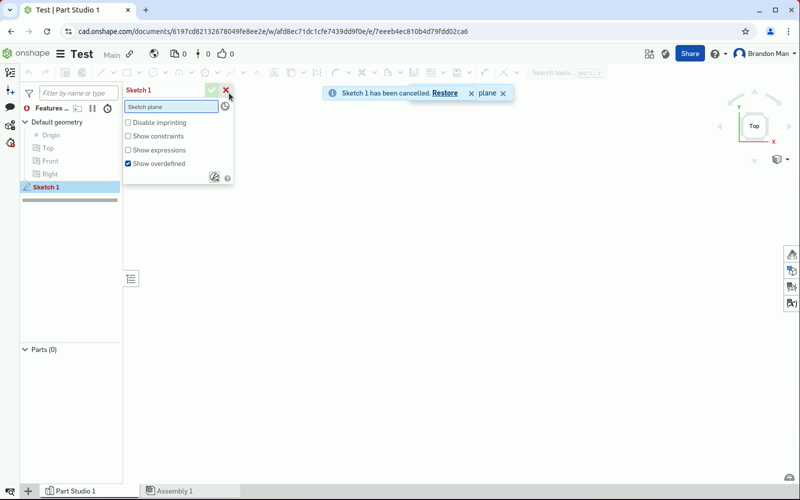
mouse_move(73, 150)
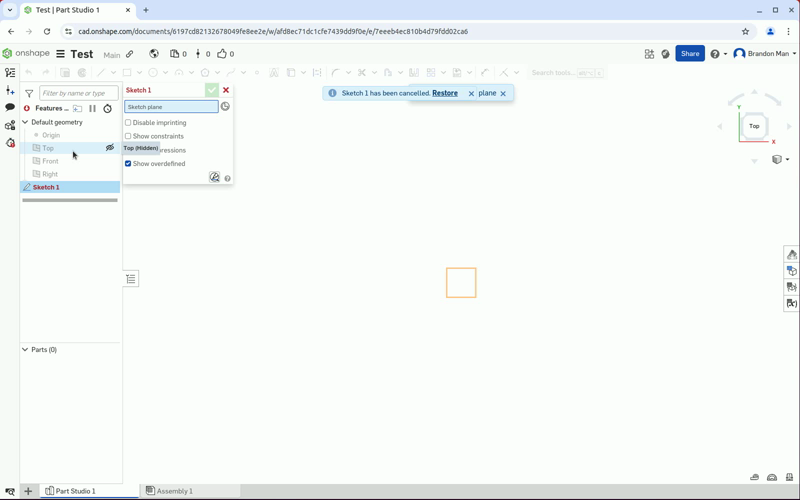
click(73, 150)
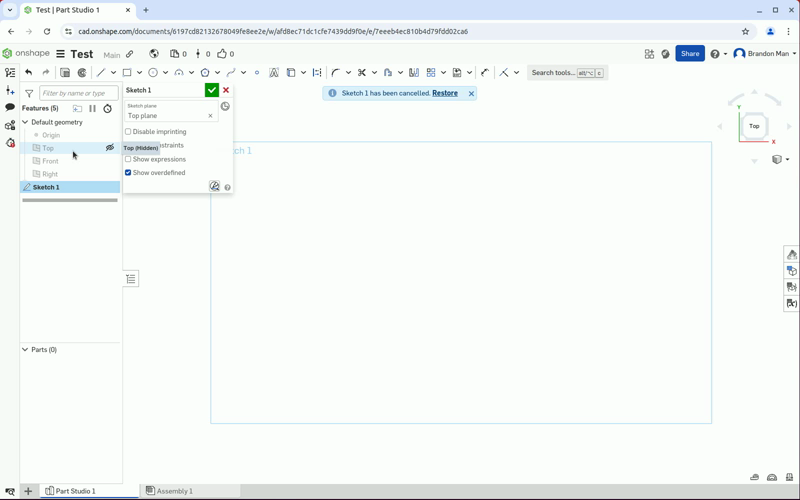
mouse_move(73, 352)
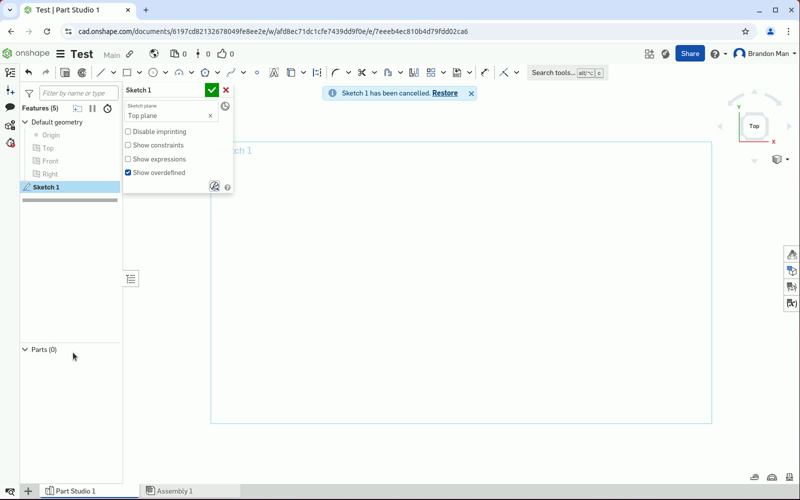
key(y)
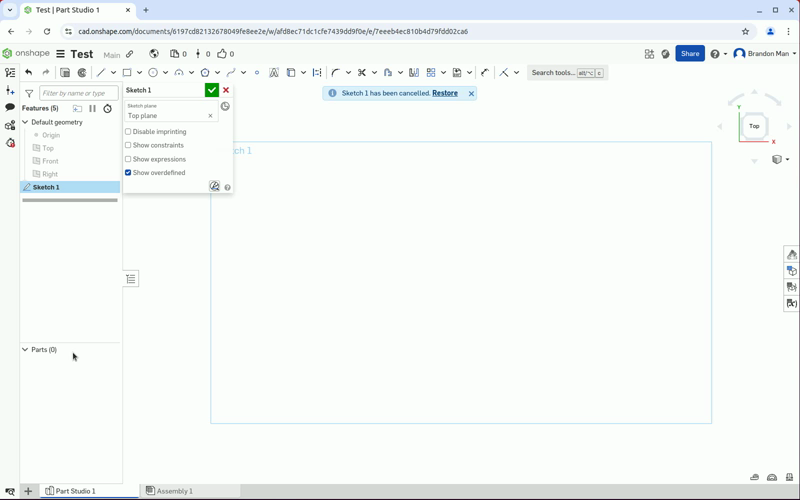
key(l)
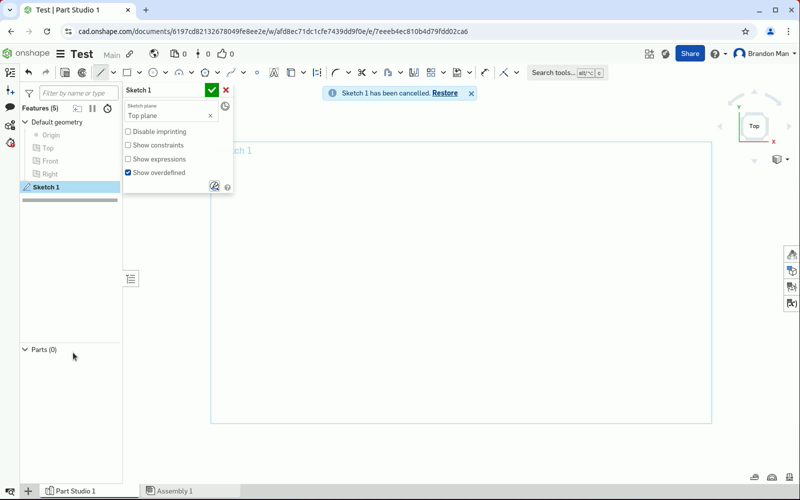
key_down(shift)
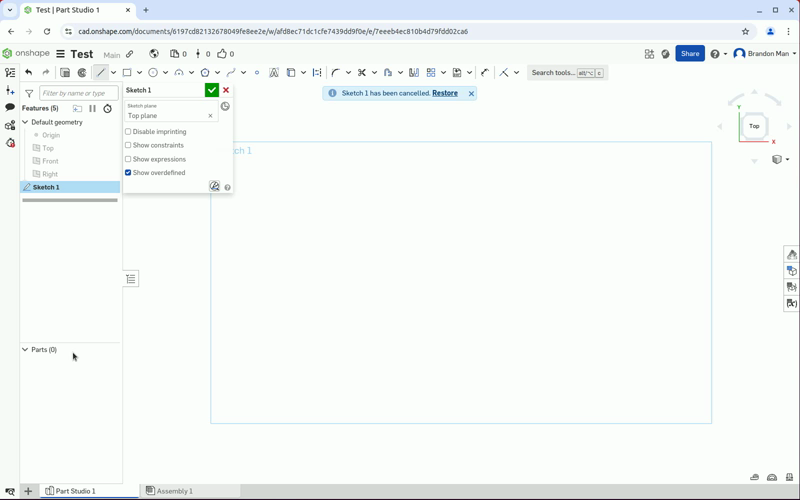
mouse_move(460, 282)
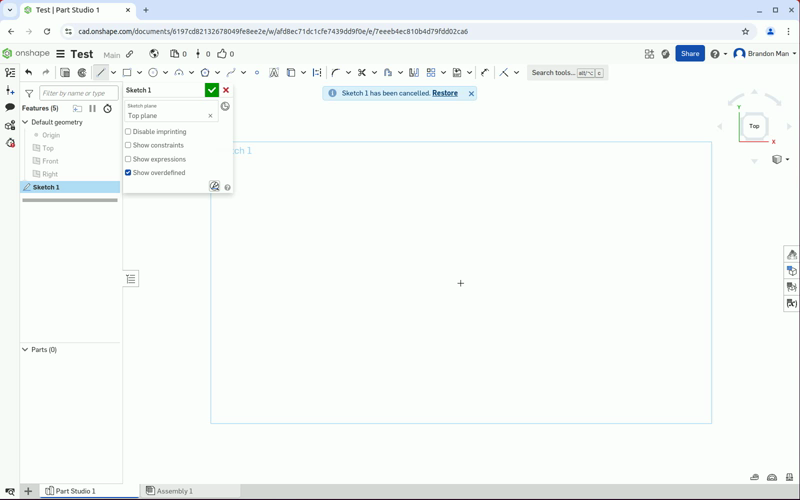
click(460, 282)
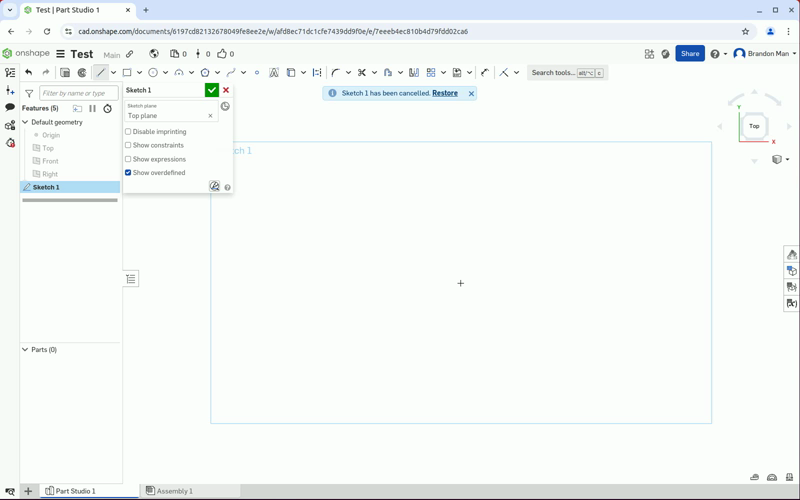
key_up(shift)
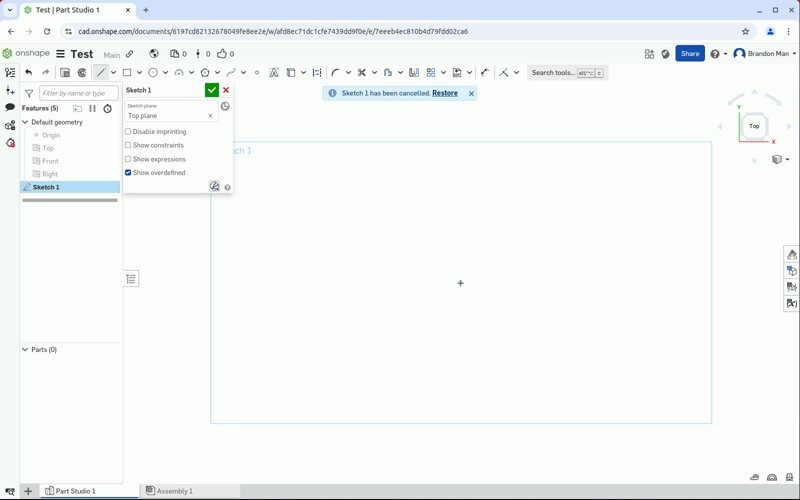
key_down(shift)
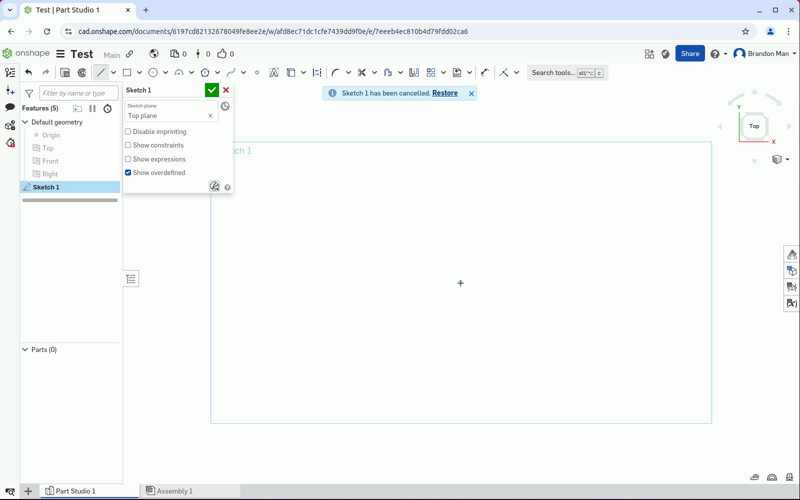
mouse_move(573, 282)
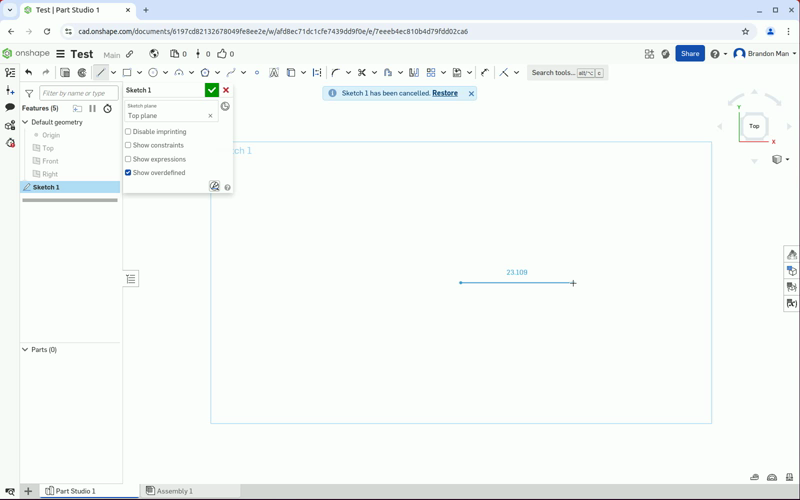
click(573, 282)
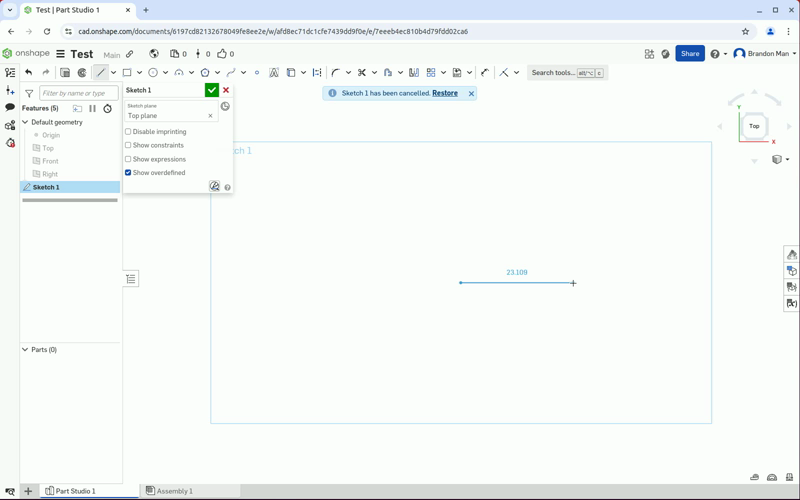
key_up(shift)
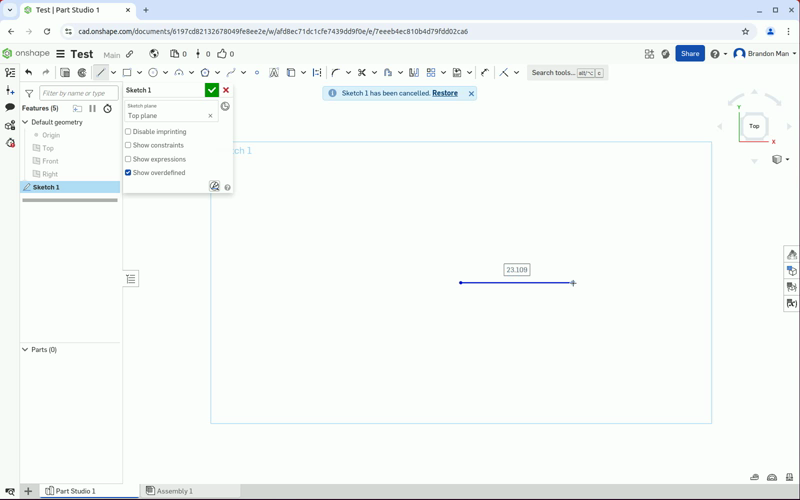
key_down(shift)
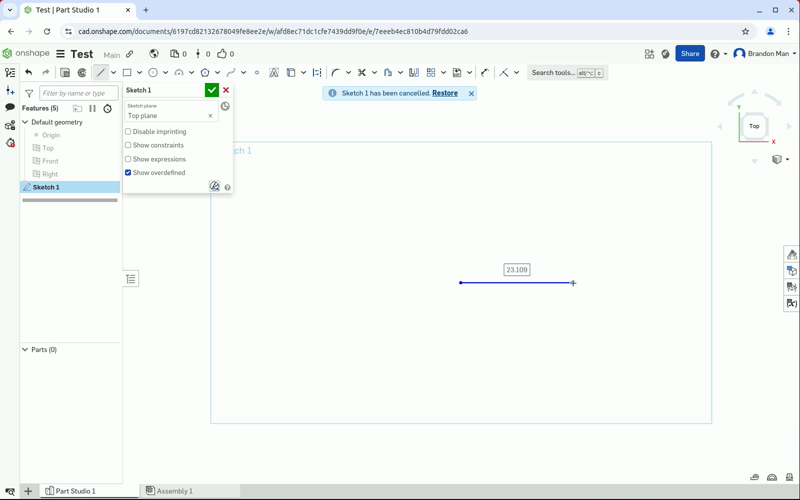
mouse_move(589, 282)
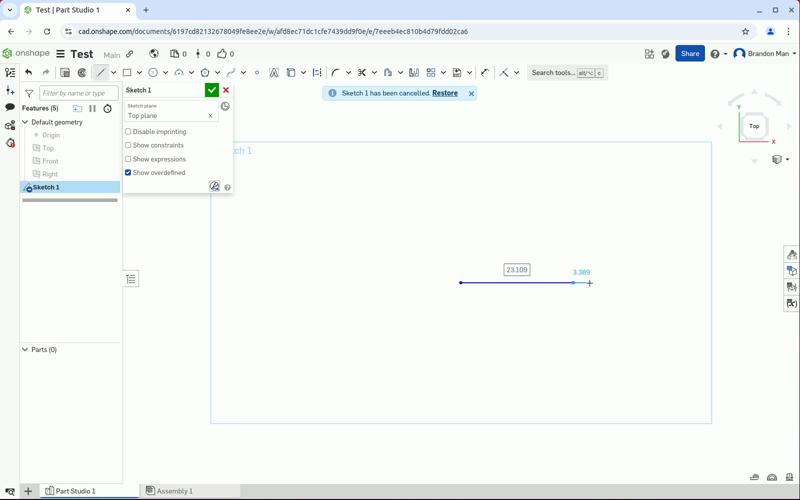
mouse_move(573, 245)
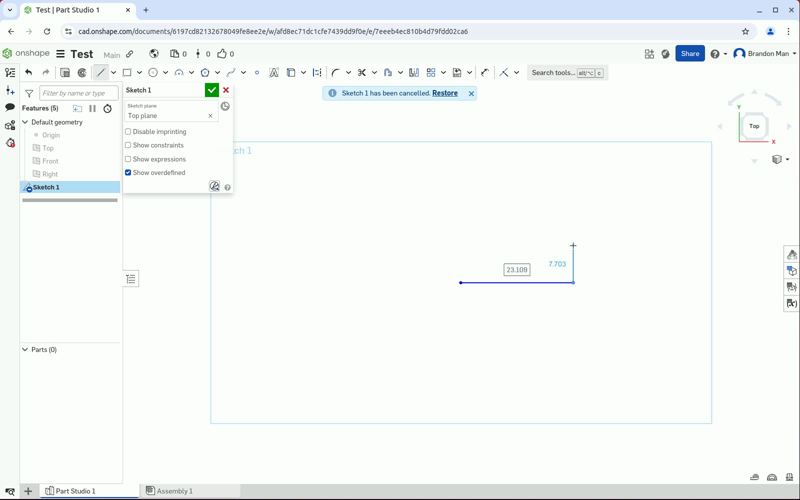
click(573, 245)
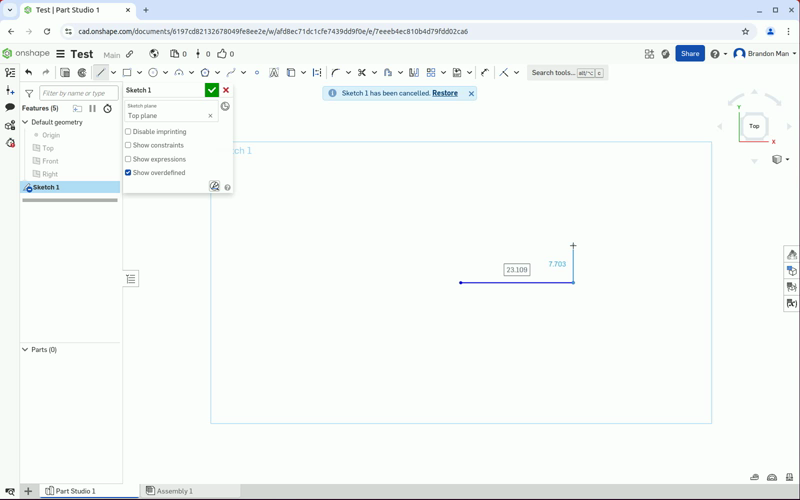
key_up(shift)
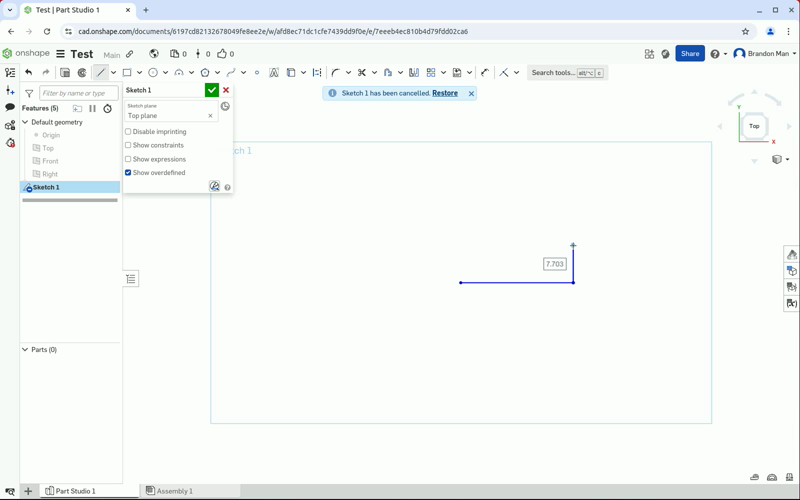
key_down(shift)
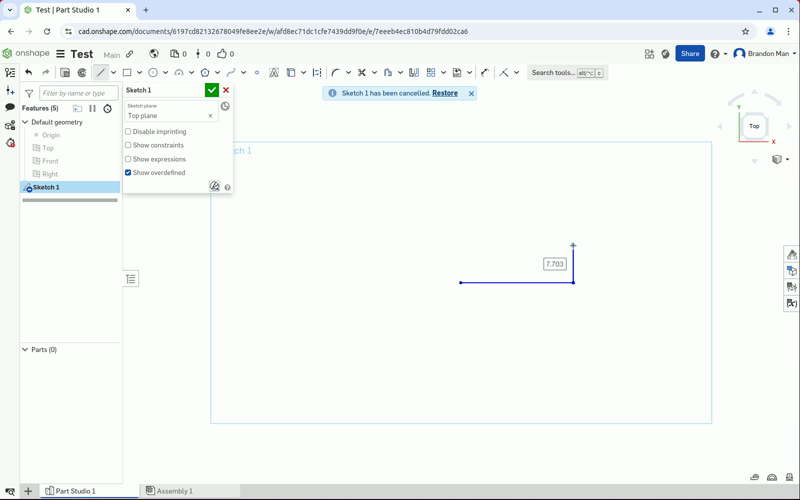
mouse_move(460, 245)
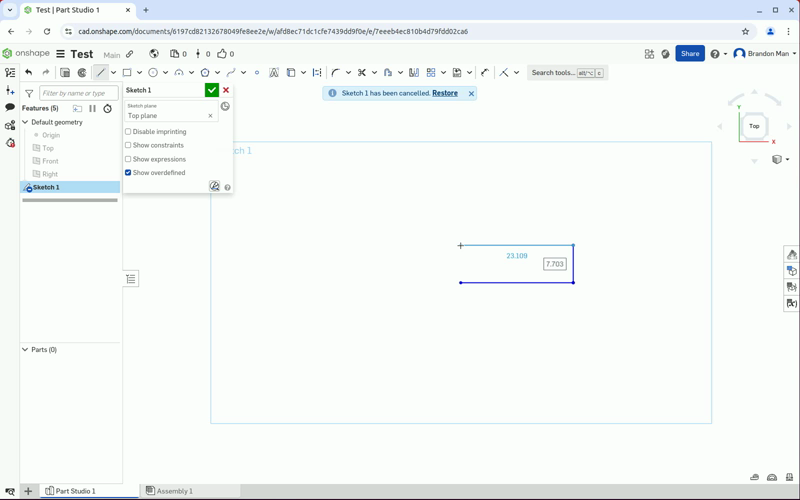
click(460, 245)
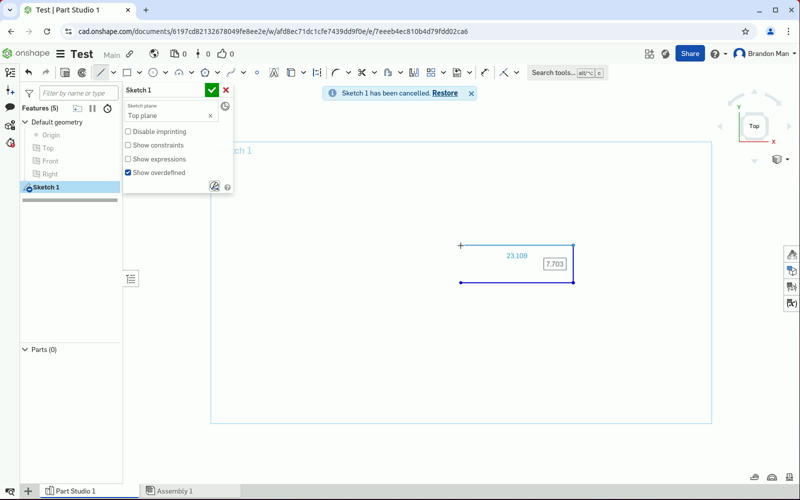
key_up(shift)
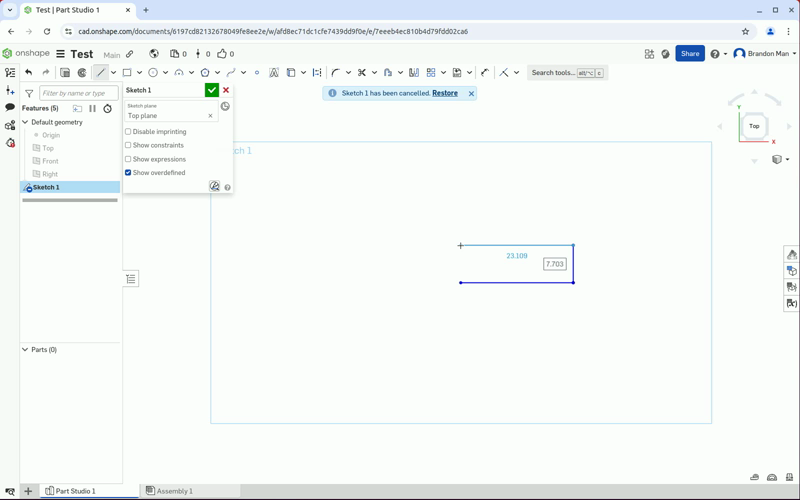
mouse_move(490, 245)
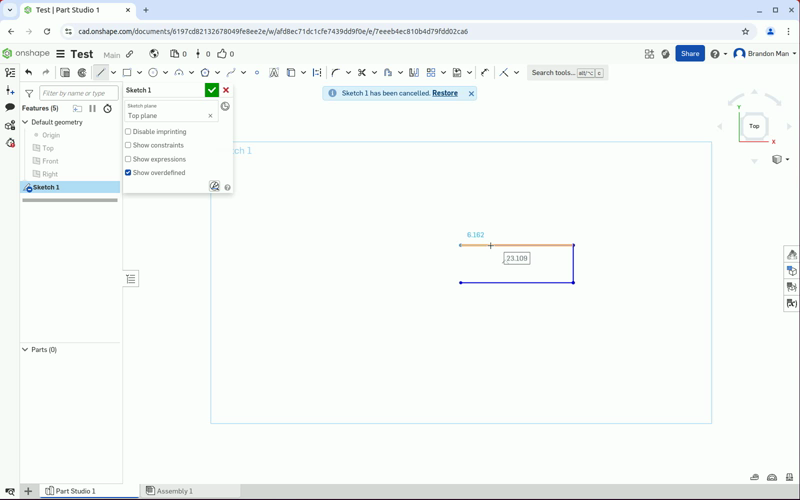
key_down(shift)
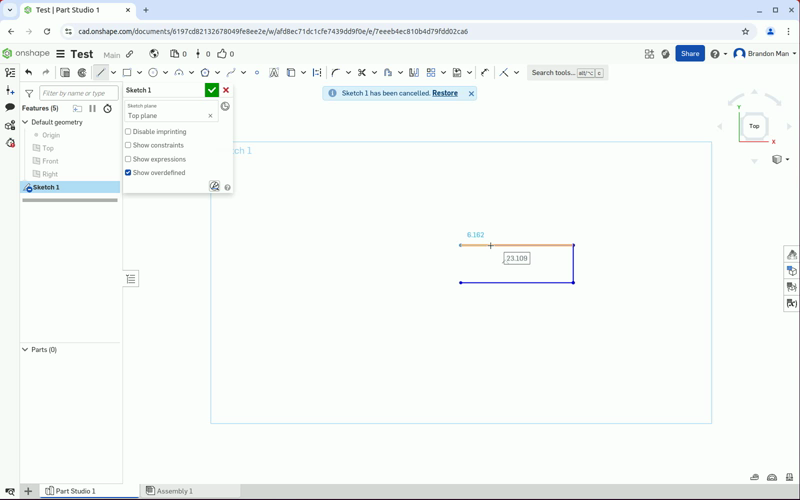
mouse_move(460, 282)
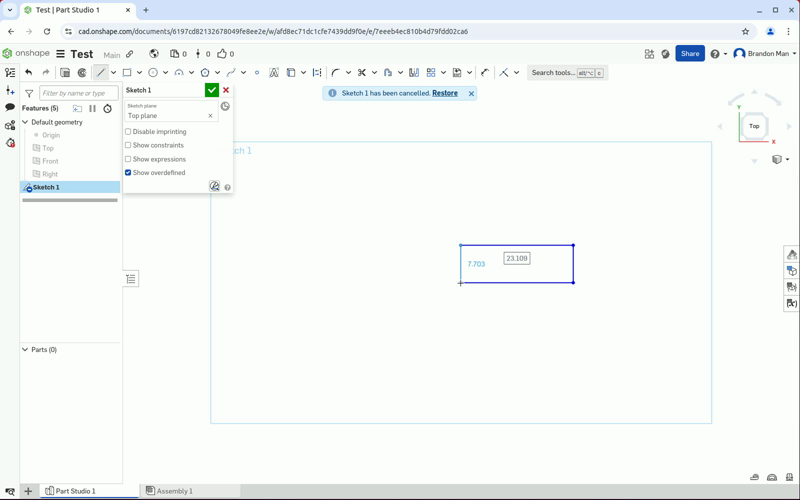
key_up(shift)
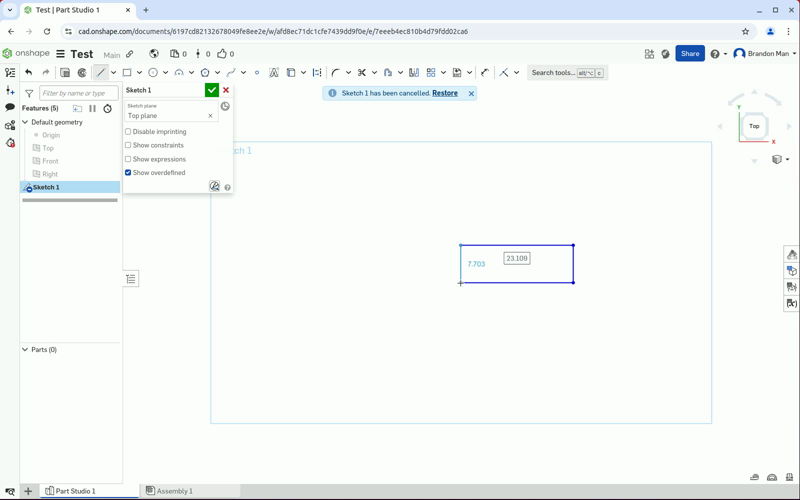
click(460, 282)
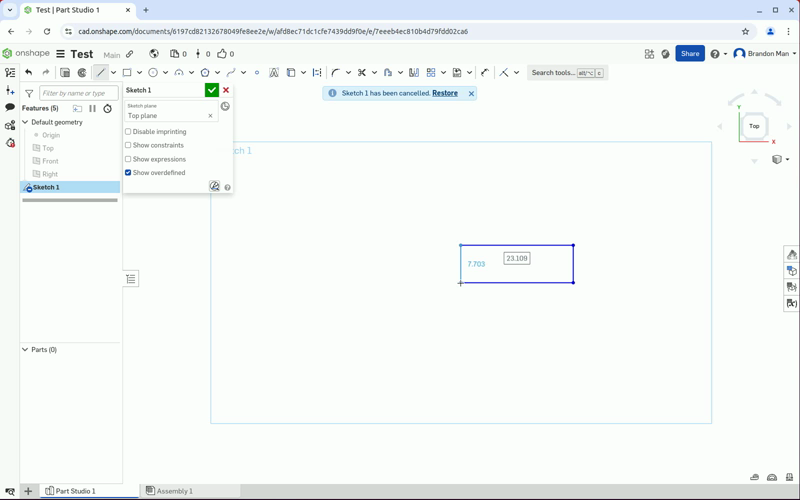
key(esc)
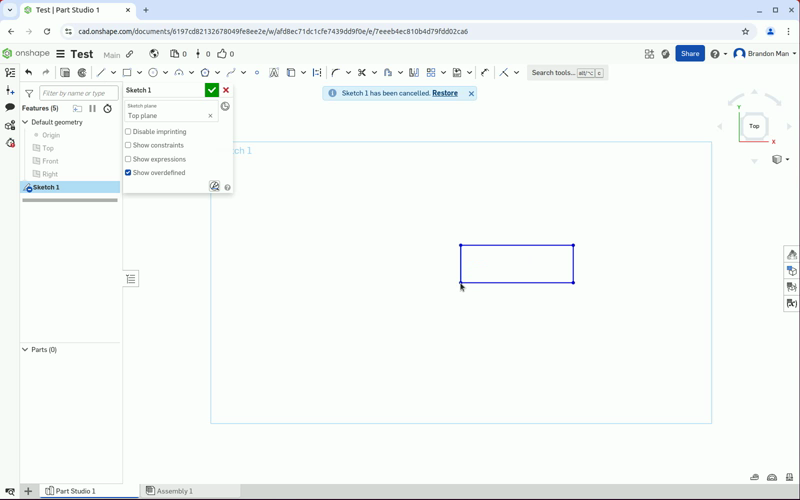
mouse_move(498, 248)
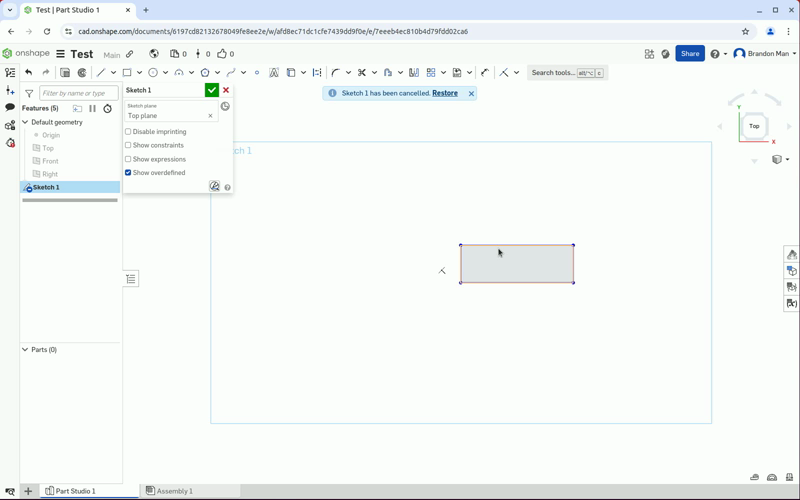
click(498, 248)
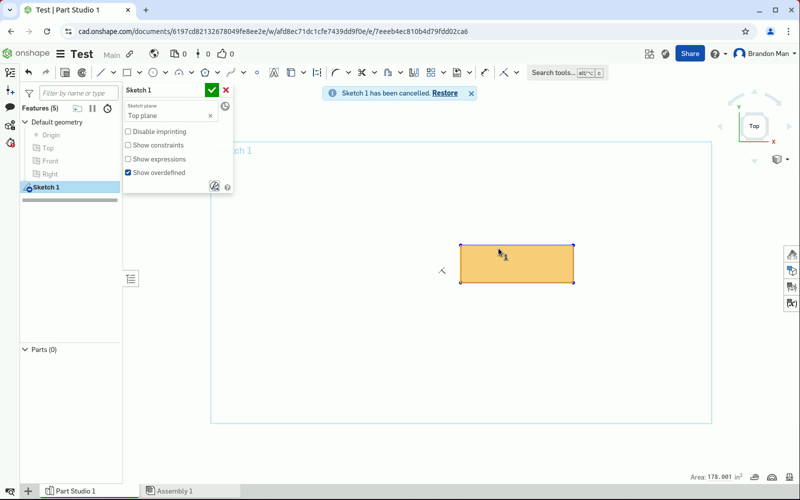
mouse_move(73, 352)
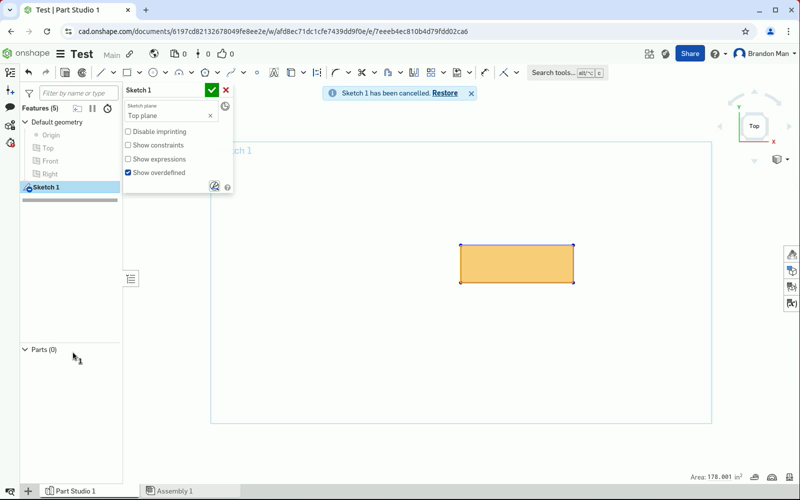
key(shift+y)
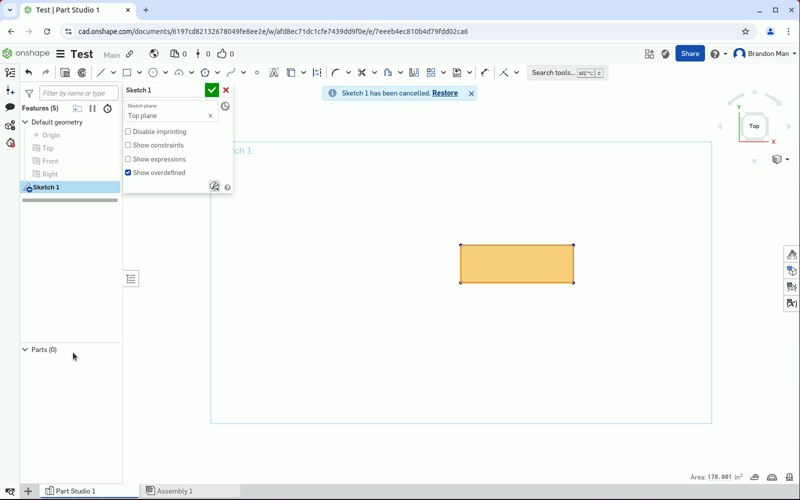
key(shift+e)
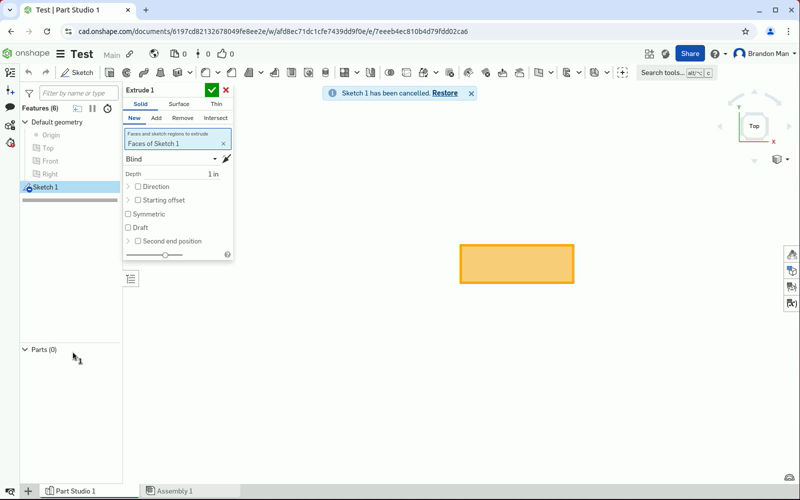
mouse_move(143, 106)
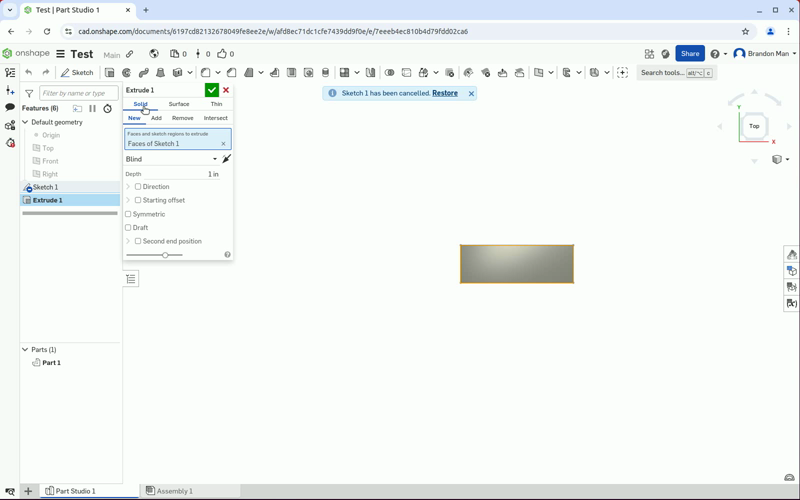
click(143, 106)
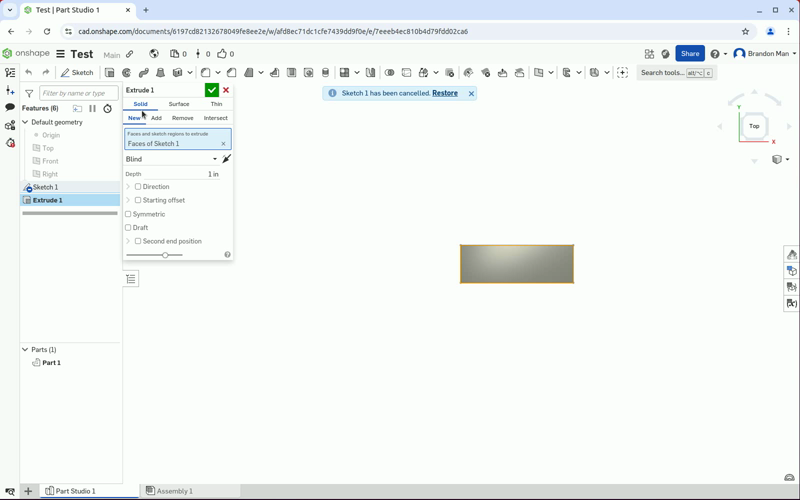
mouse_move(137, 120)
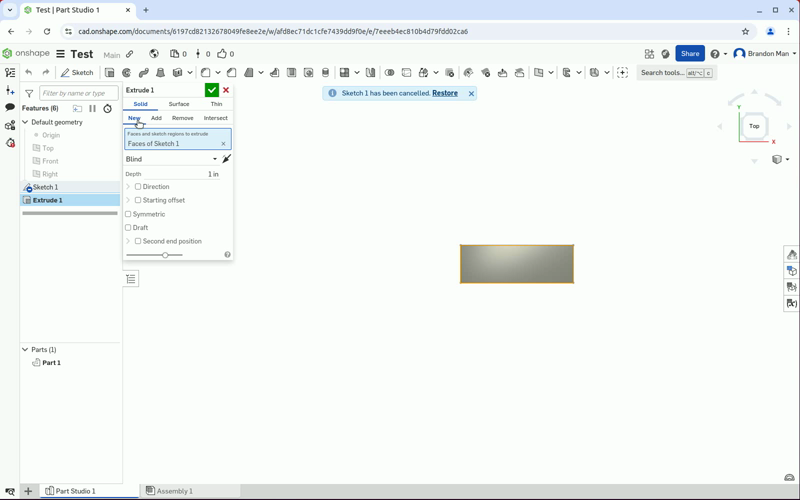
click(137, 120)
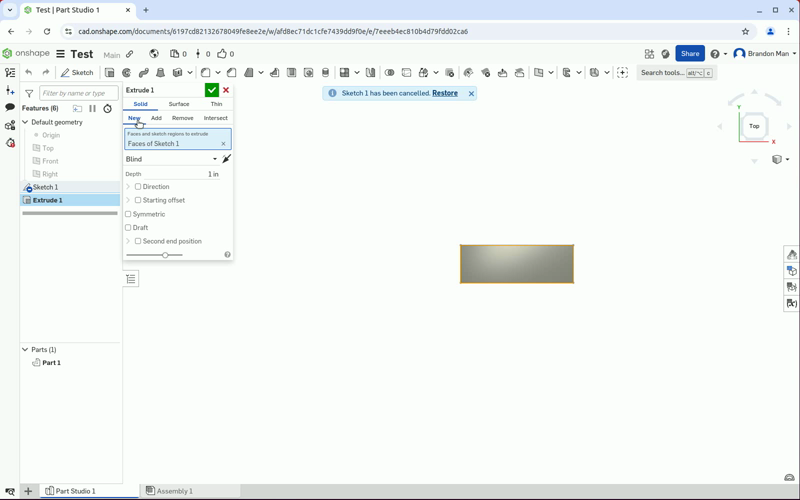
key(tab, 4)
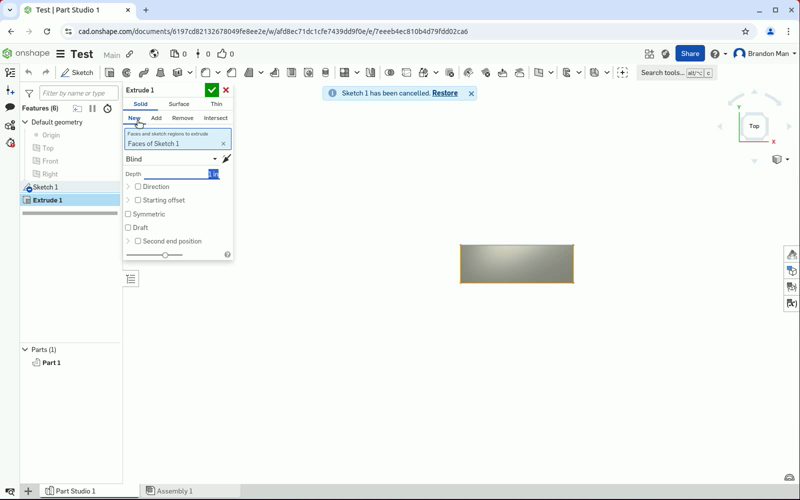
text(1.444)
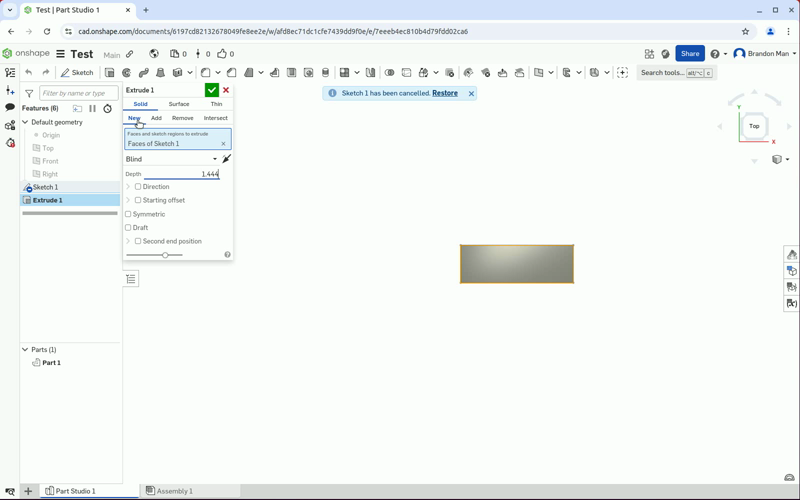
key(enter)
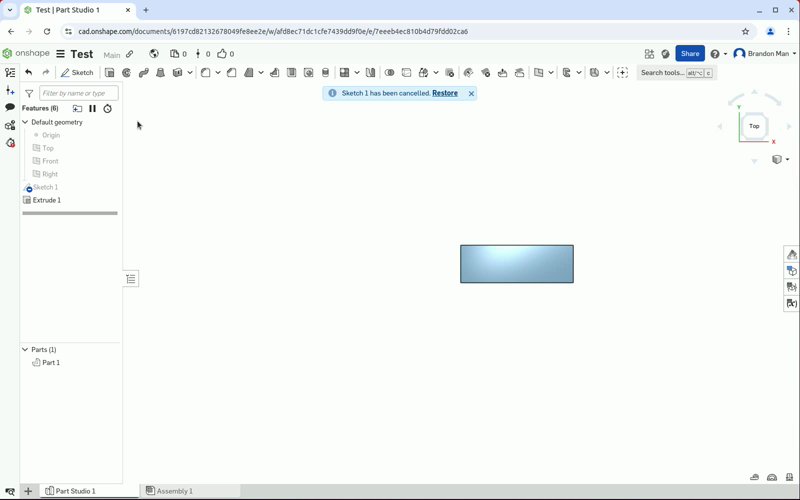
key(shift+h)
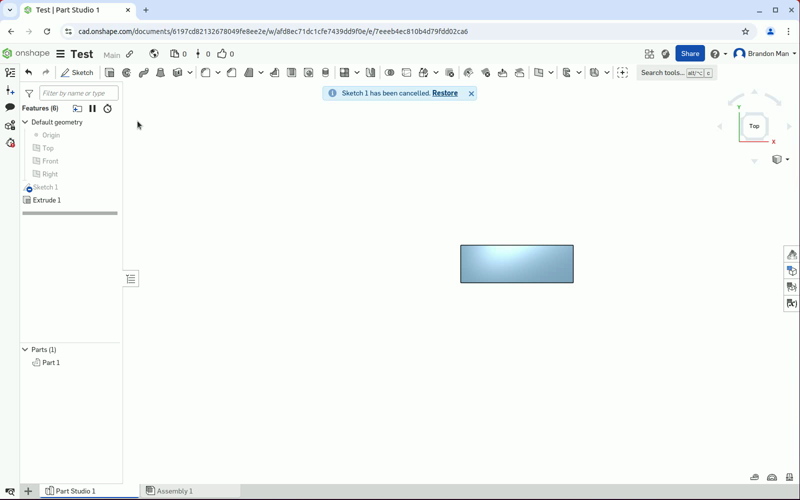
key(shift+h)
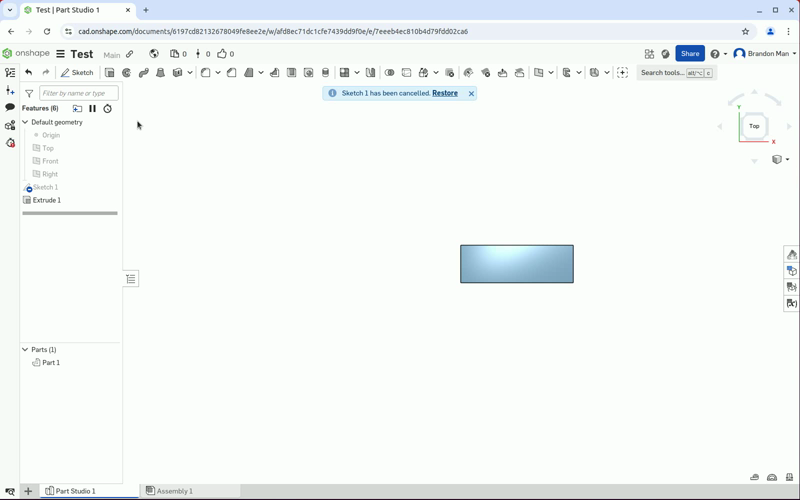
mouse_move(73, 189)
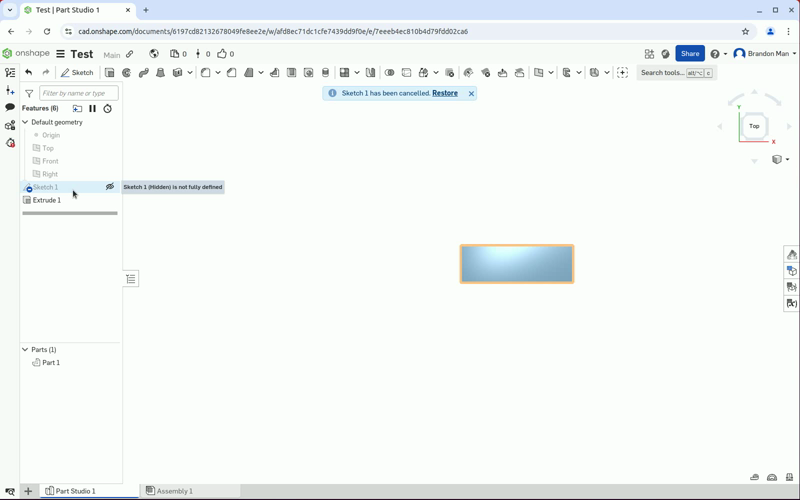
click(73, 189)
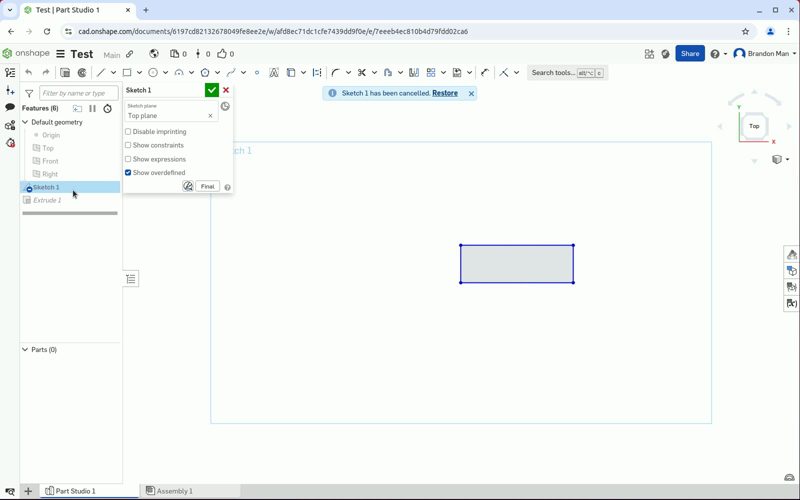
mouse_move(229, 92)
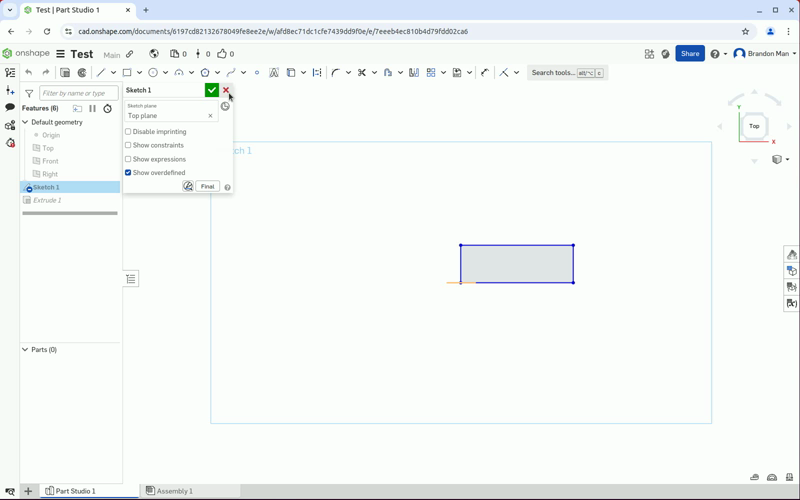
click(229, 92)
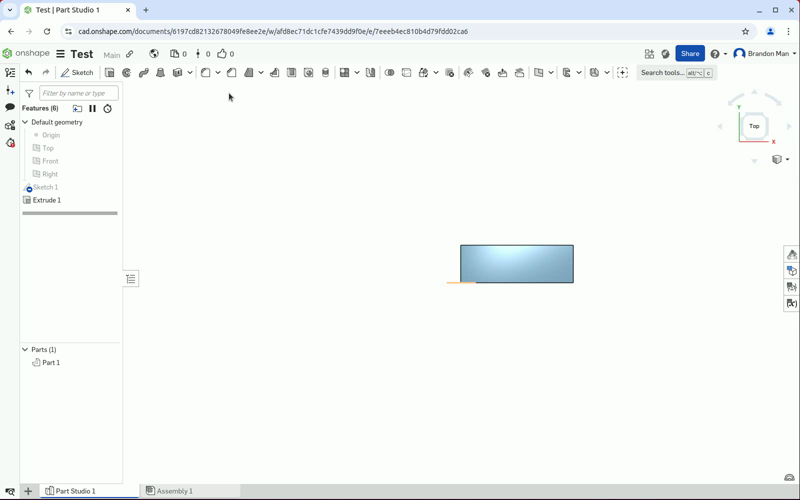
mouse_move(73, 352)
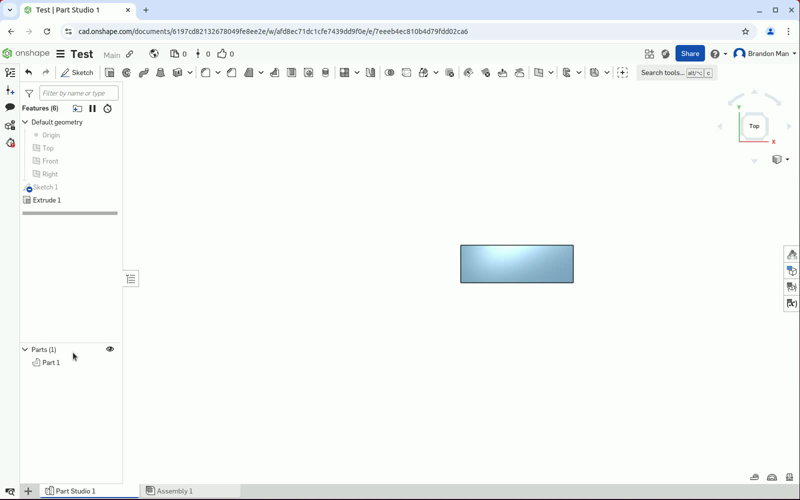
key(y)
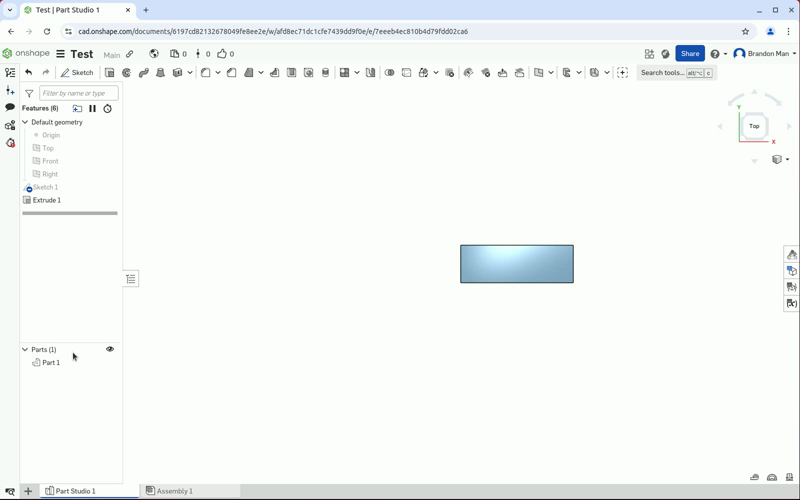
key(shift+p)
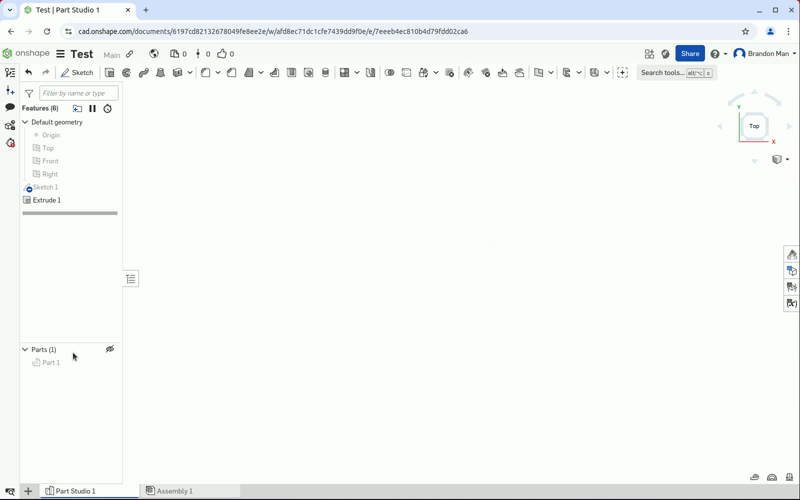
key(space)
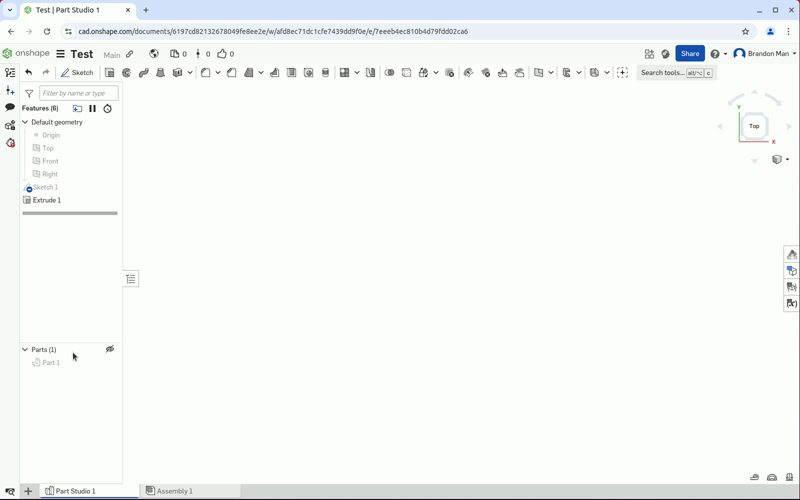
key_down(shift)
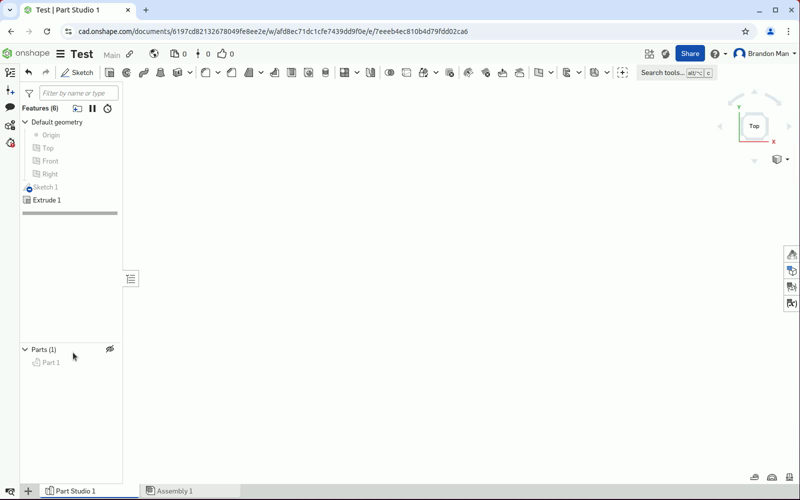
key(up)
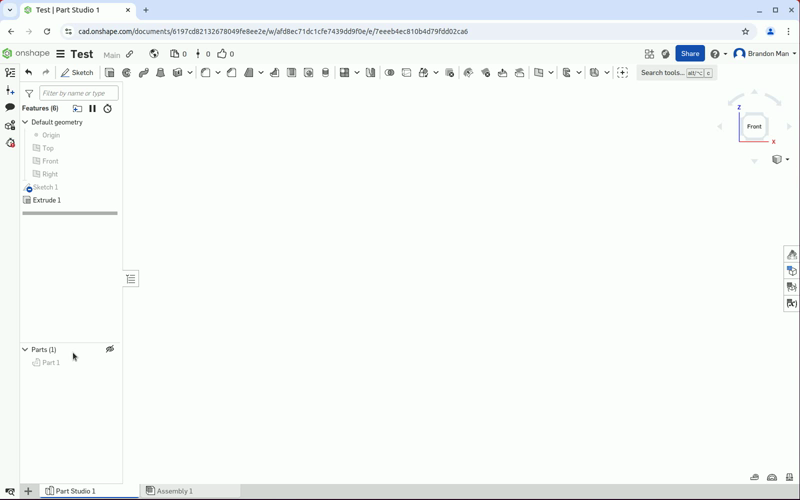
key_up(shift)
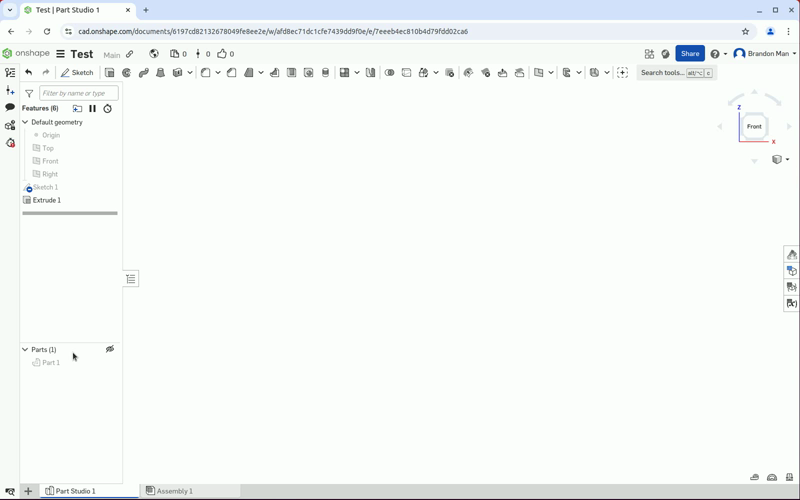
key(space)
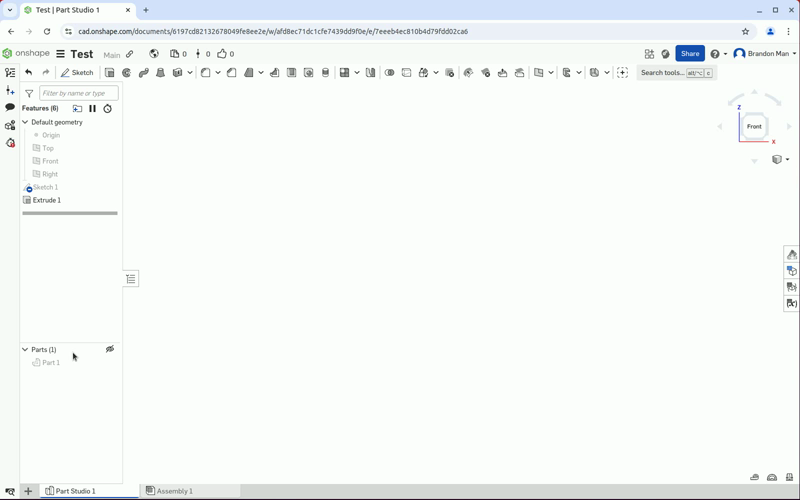
key_down(shift)
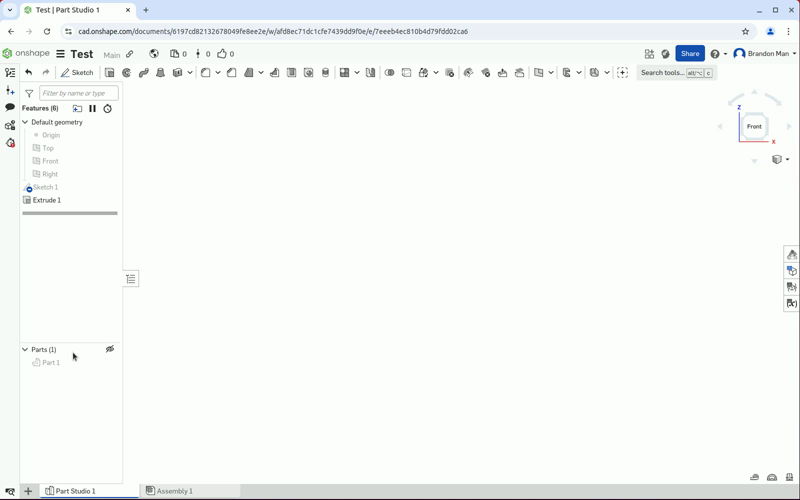
key(left)
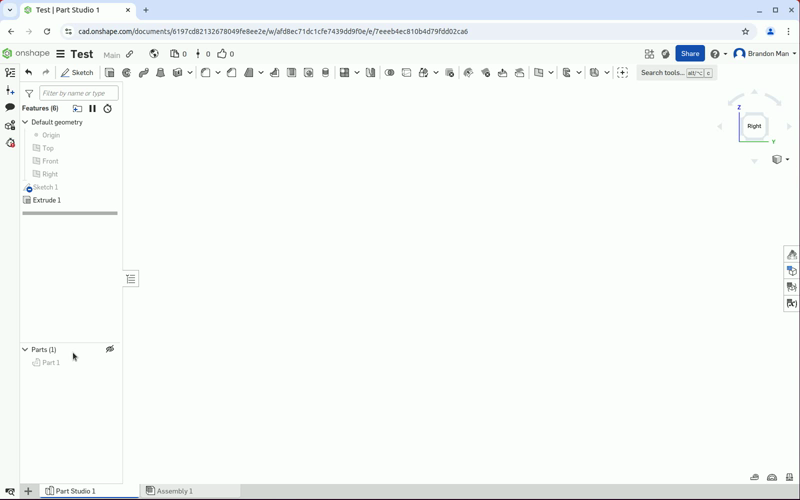
key_up(shift)
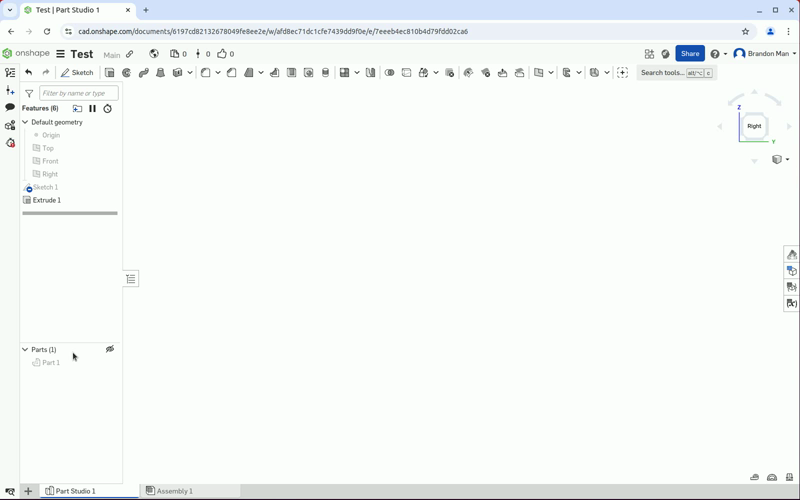
mouse_move(73, 352)
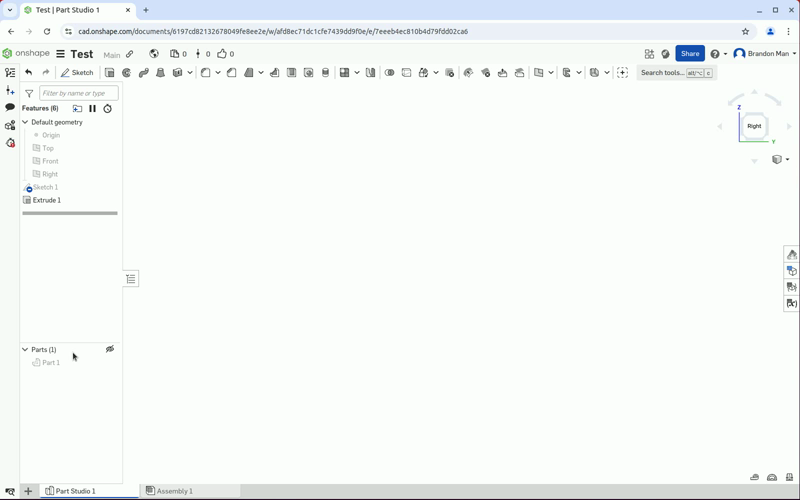
key(shift+y)
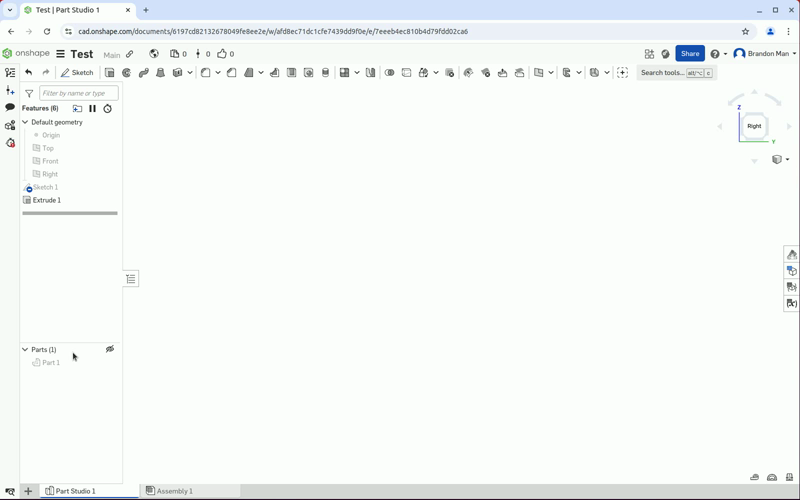
key(shift+s)
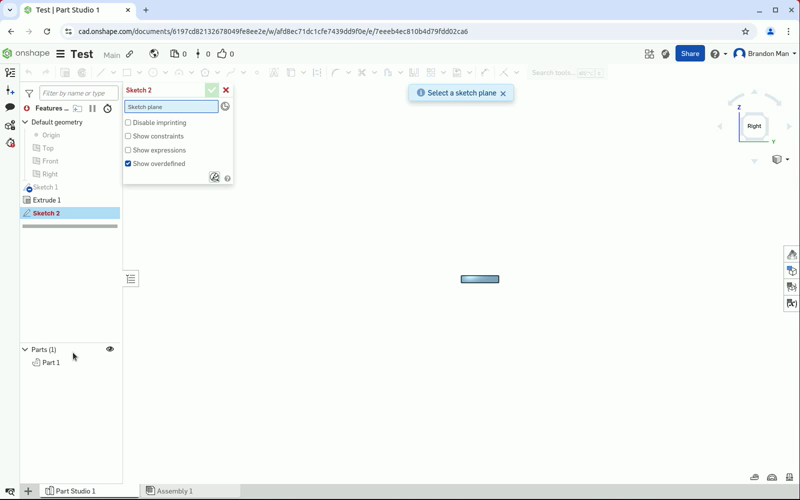
mouse_move(73, 176)
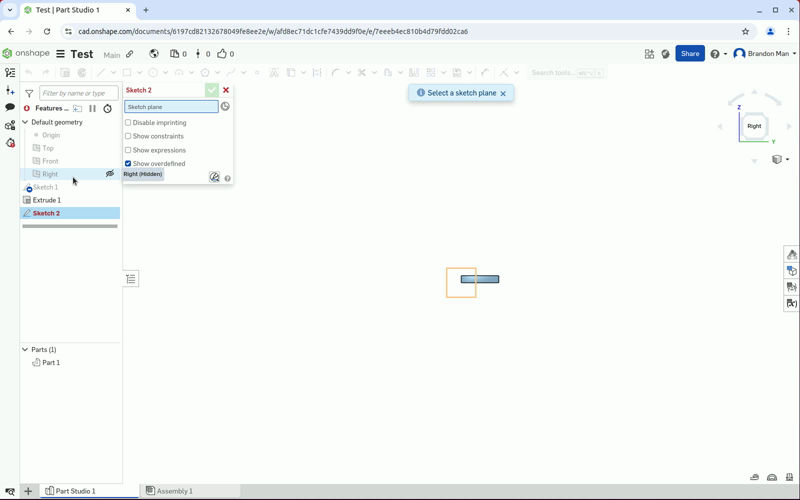
click(73, 176)
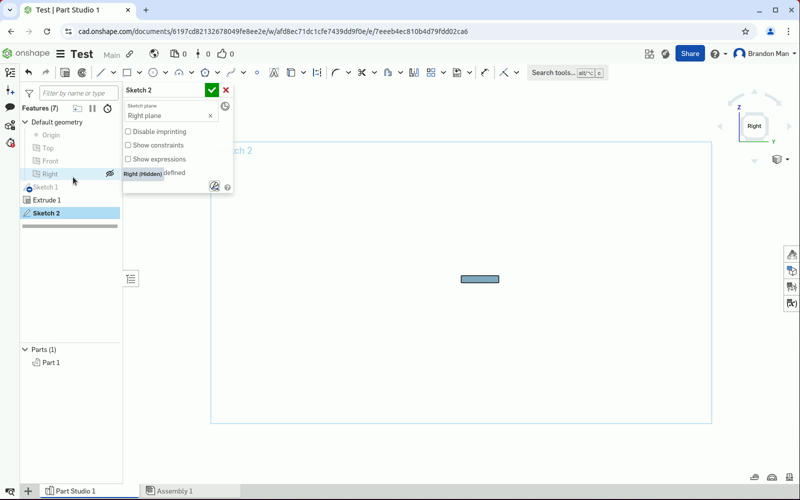
mouse_move(73, 352)
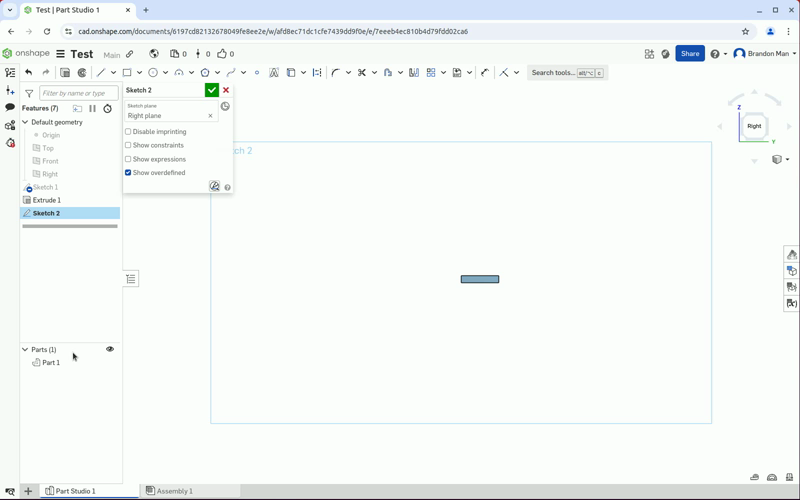
key(y)
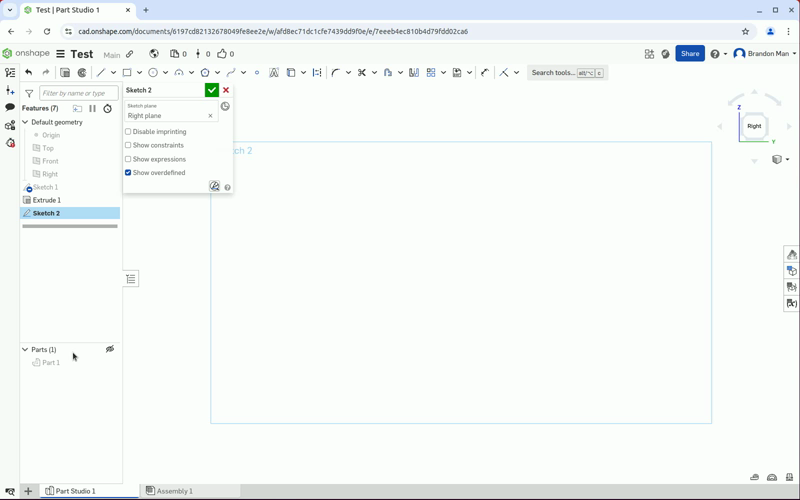
key(c)
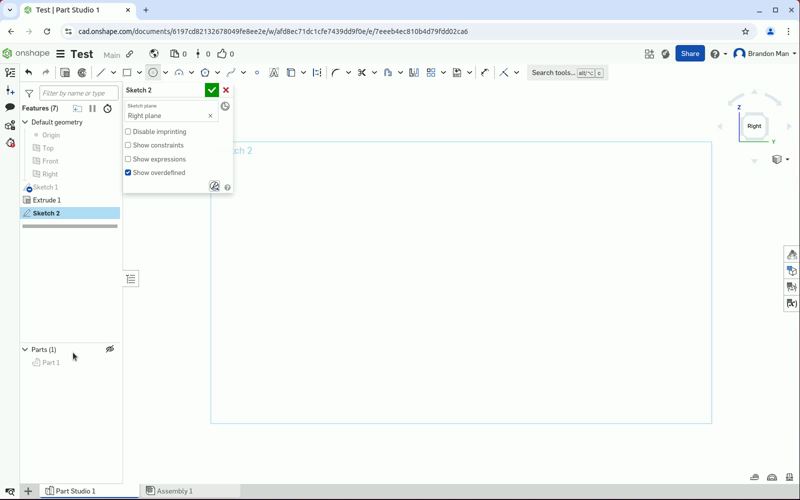
key_down(shift)
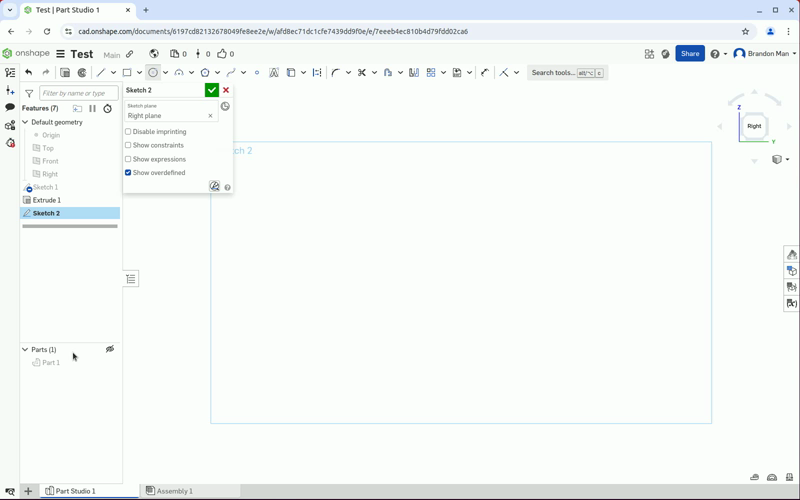
mouse_move(479, 279)
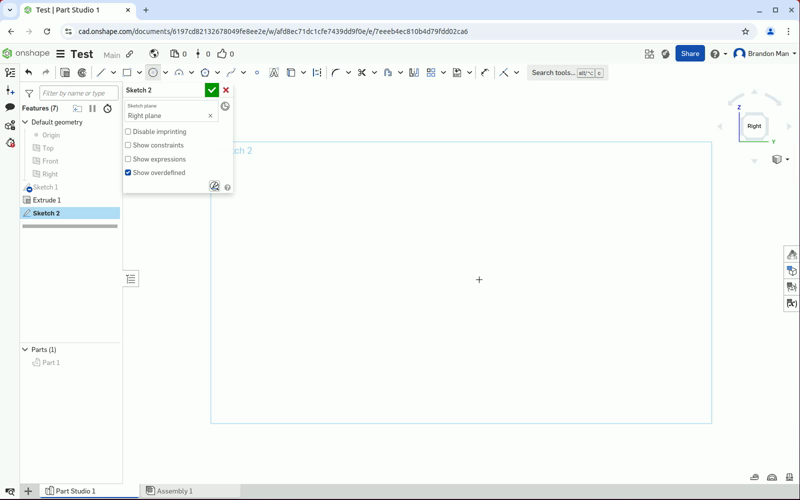
click(479, 279)
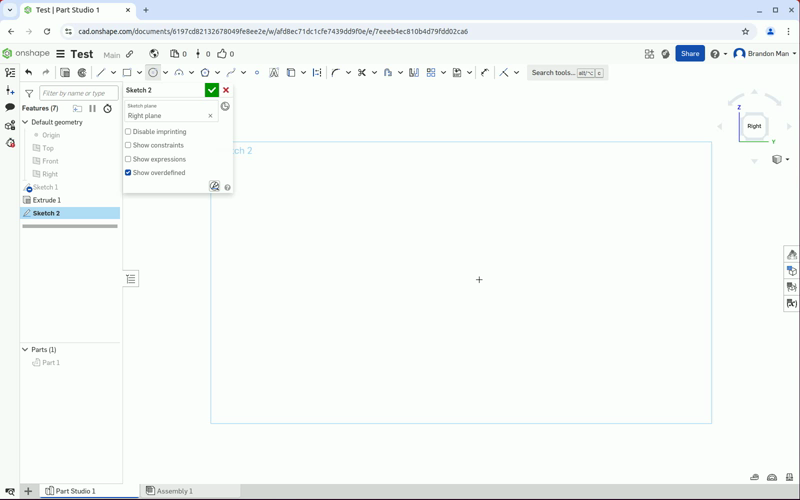
key_up(shift)
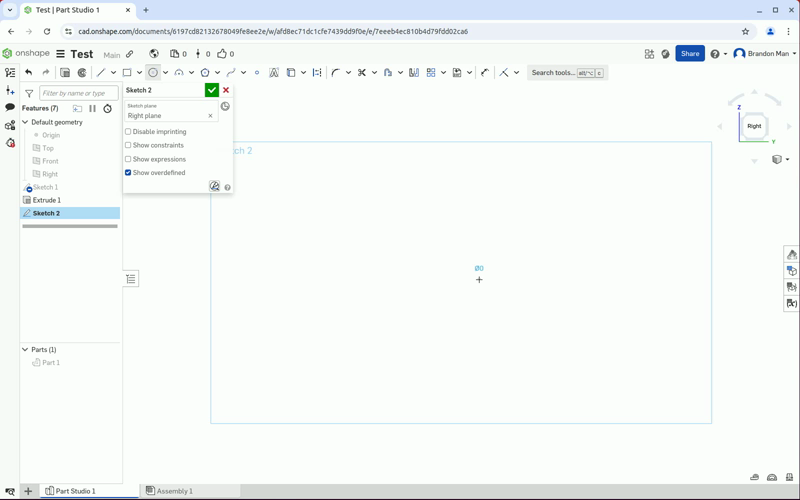
mouse_move(480, 279)
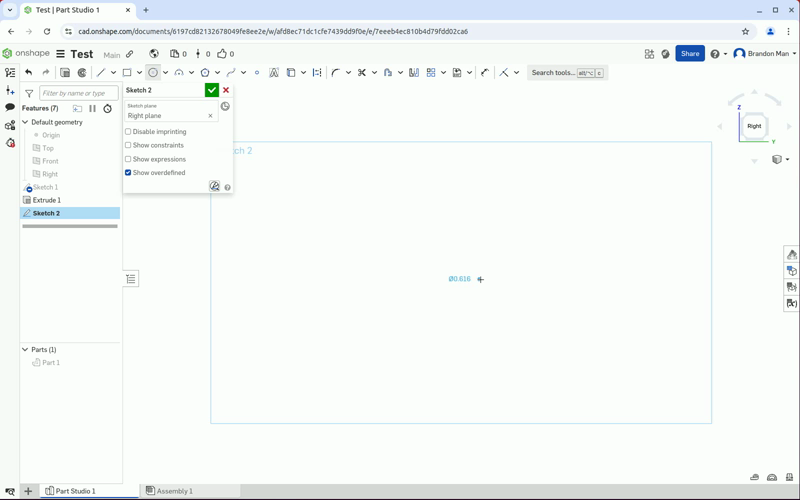
scroll(6)
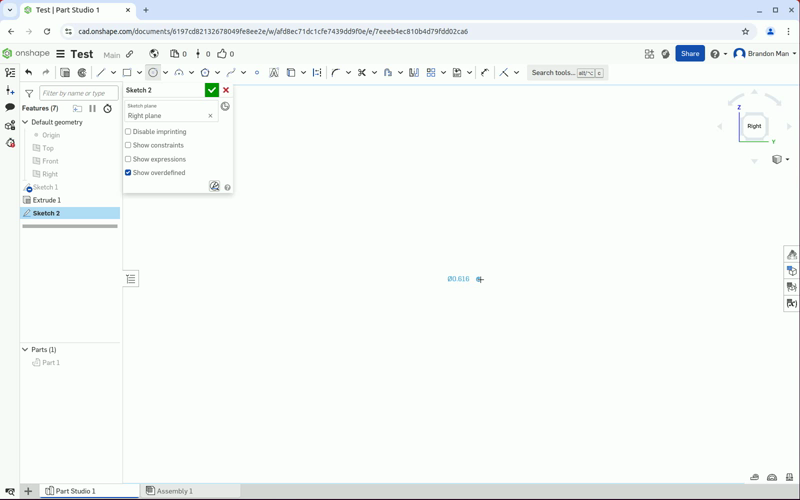
scroll(6)
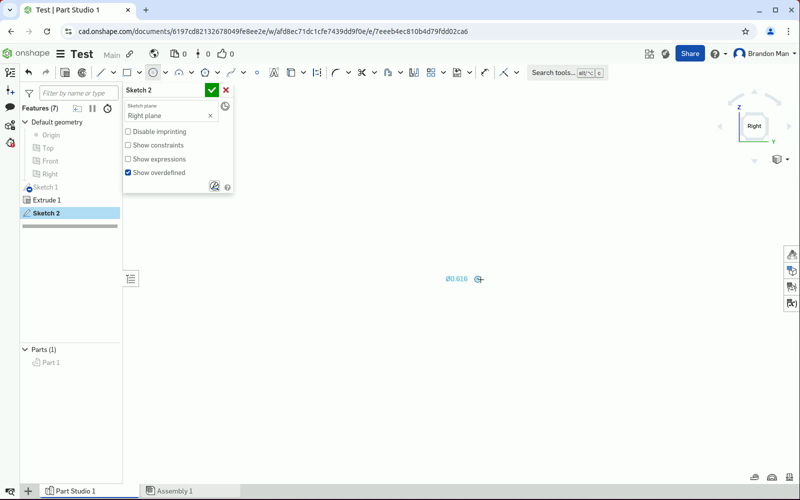
scroll(6)
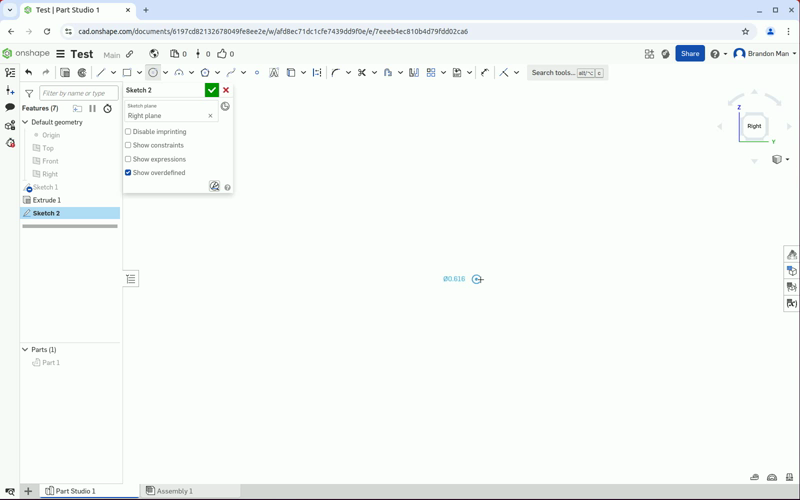
scroll(6)
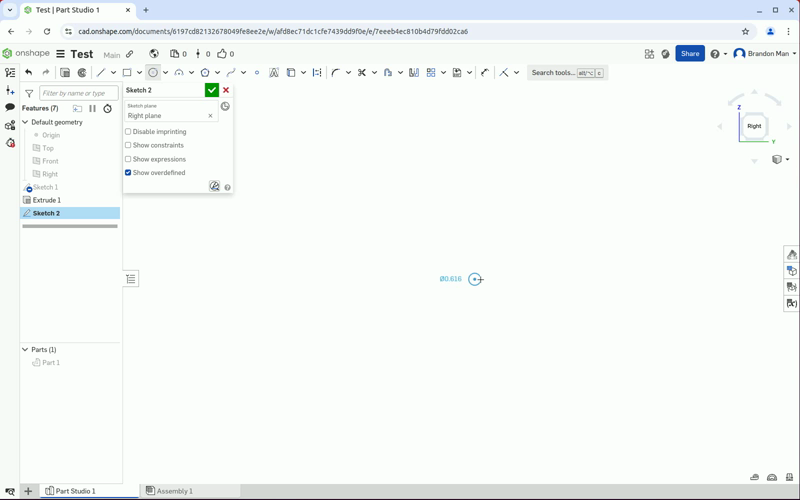
scroll(6)
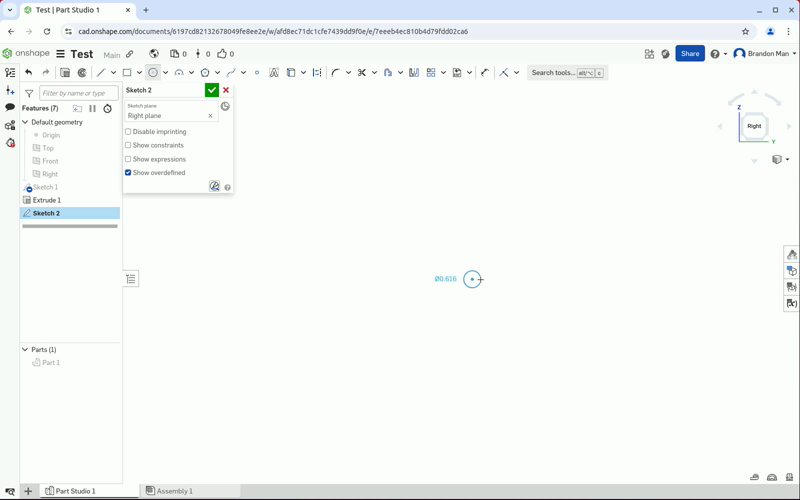
scroll(6)
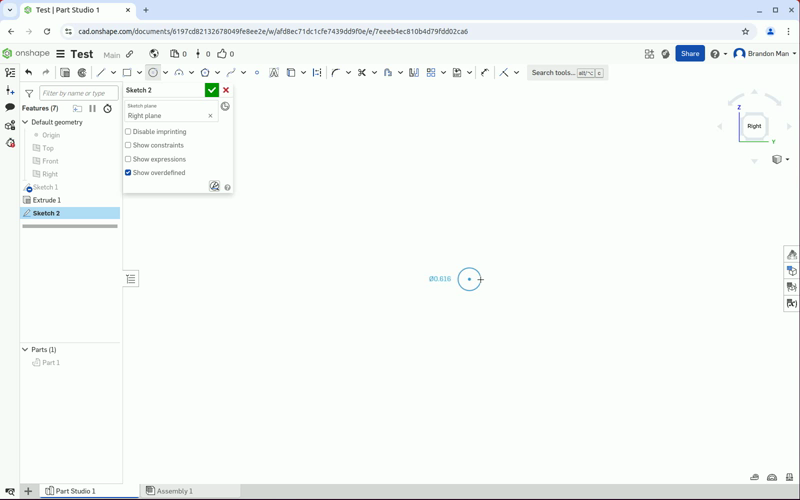
scroll(6)
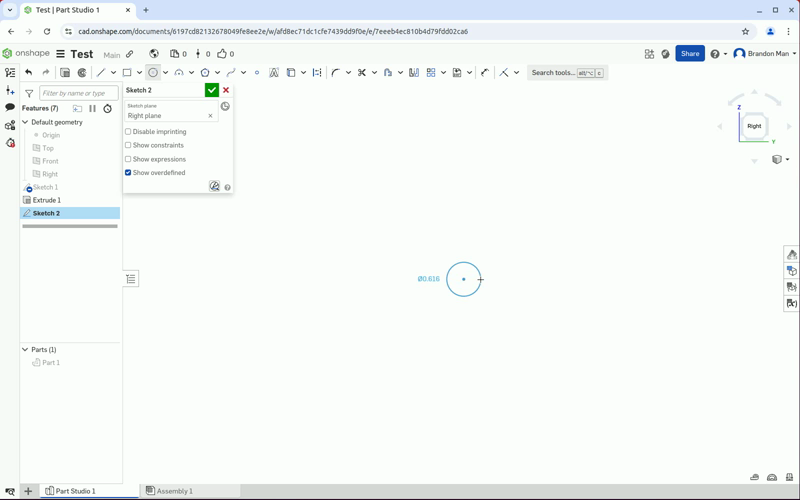
click(480, 279)
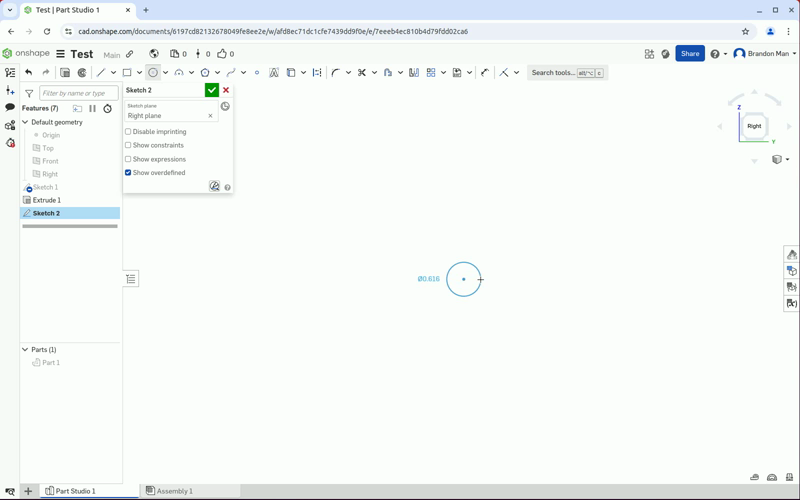
scroll(-6)
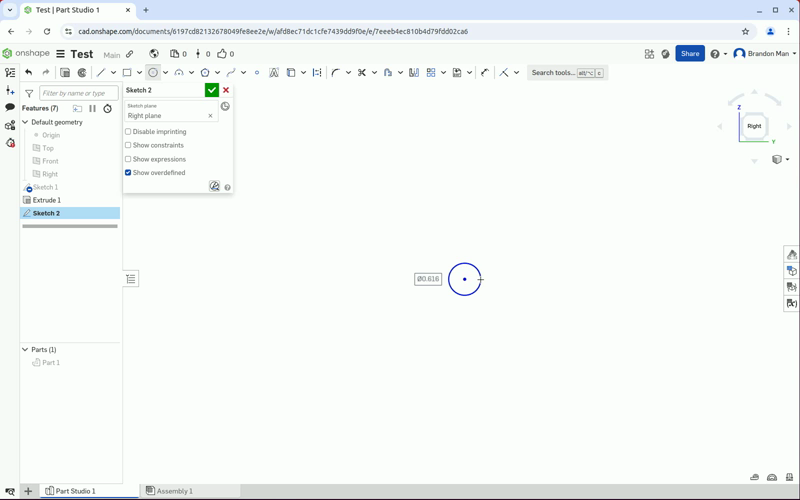
scroll(-6)
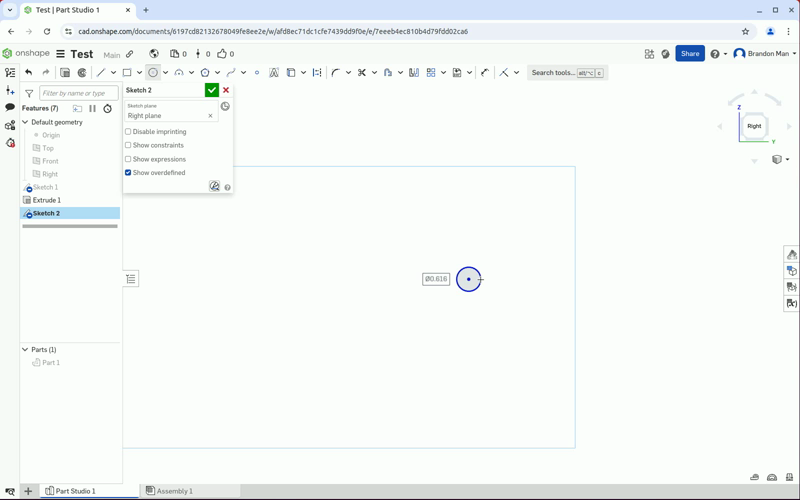
scroll(-6)
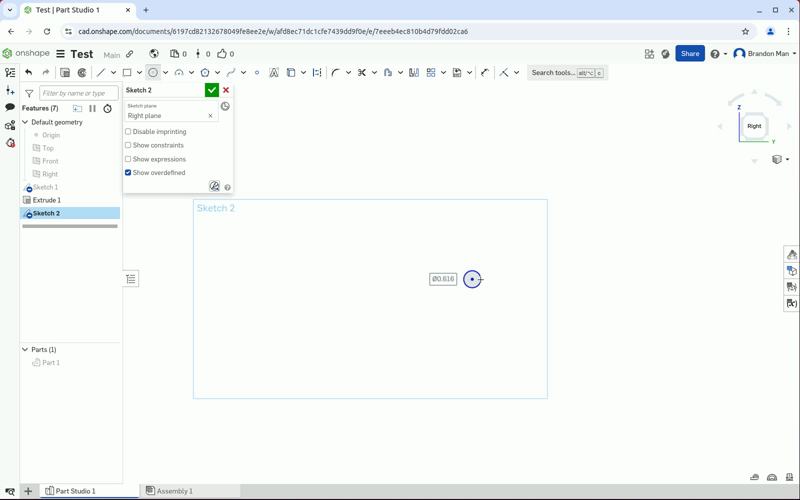
scroll(-6)
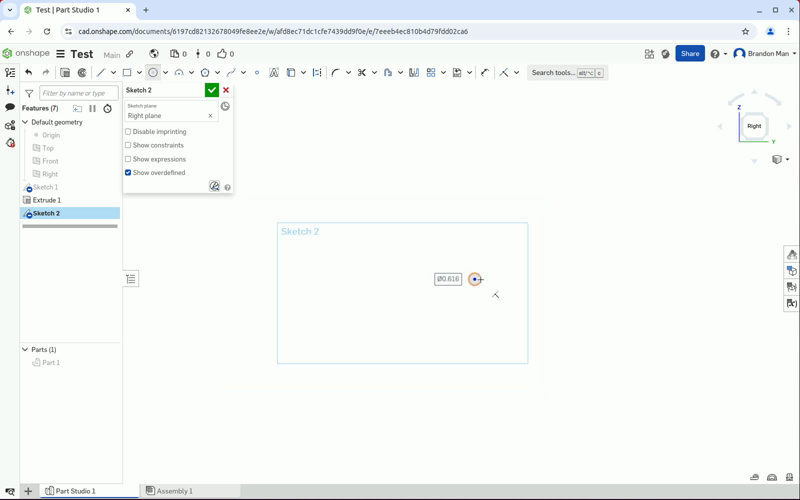
scroll(-6)
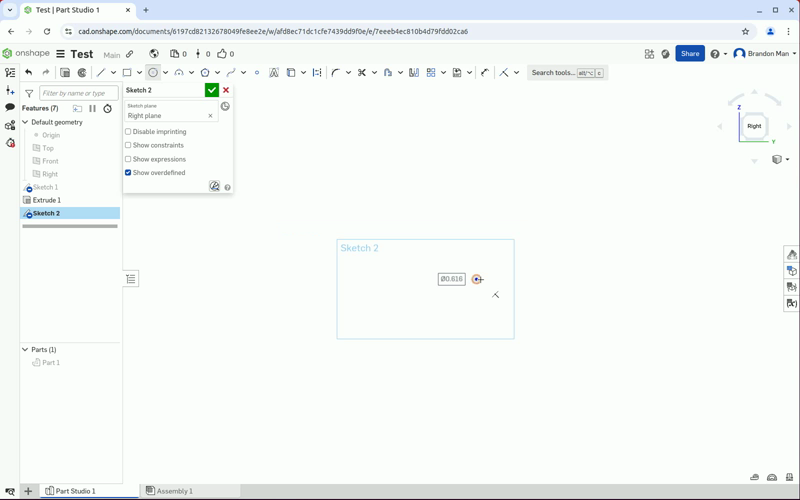
scroll(-6)
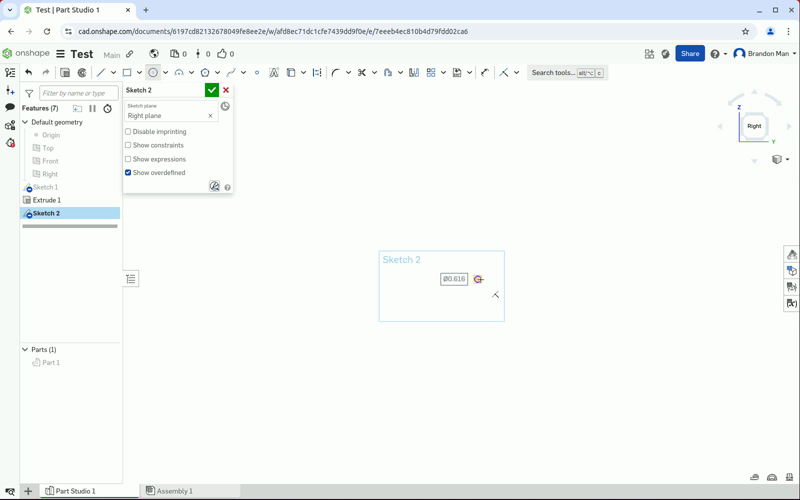
scroll(-6)
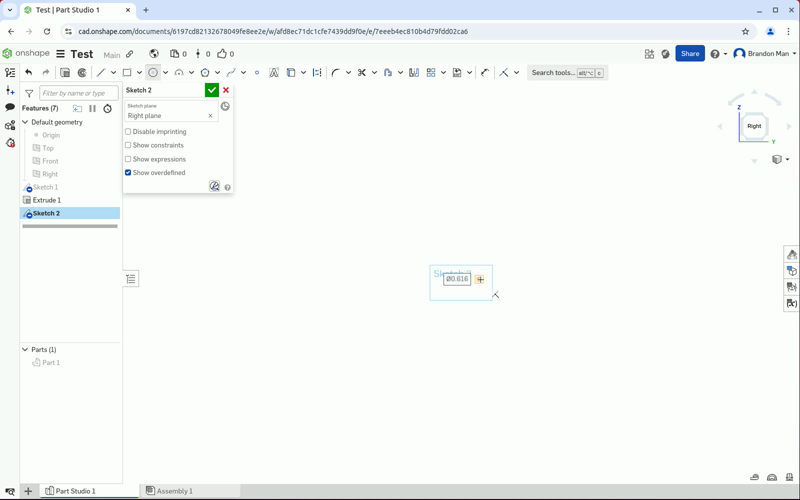
key(esc)
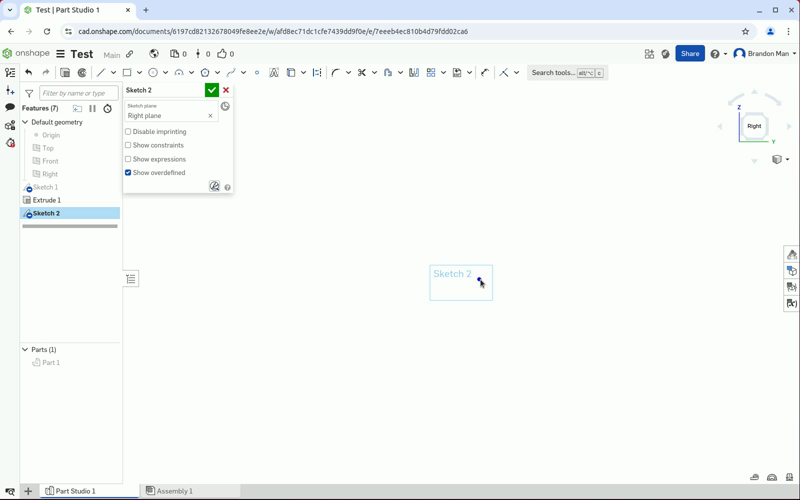
mouse_move(478, 278)
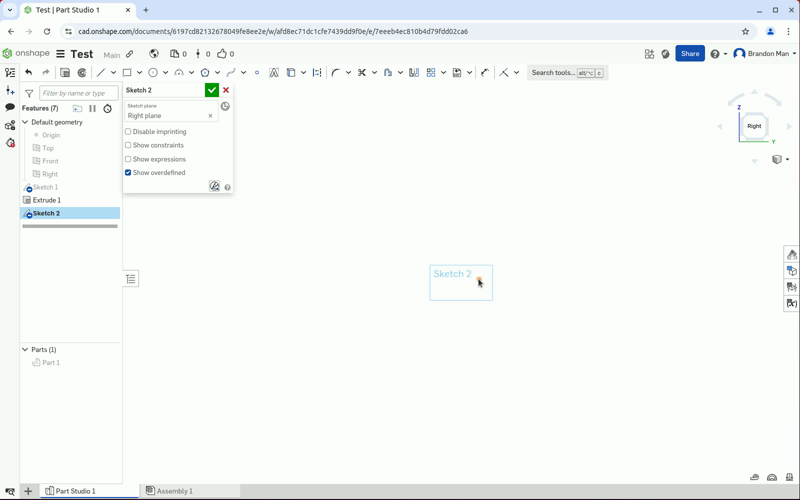
scroll(6)
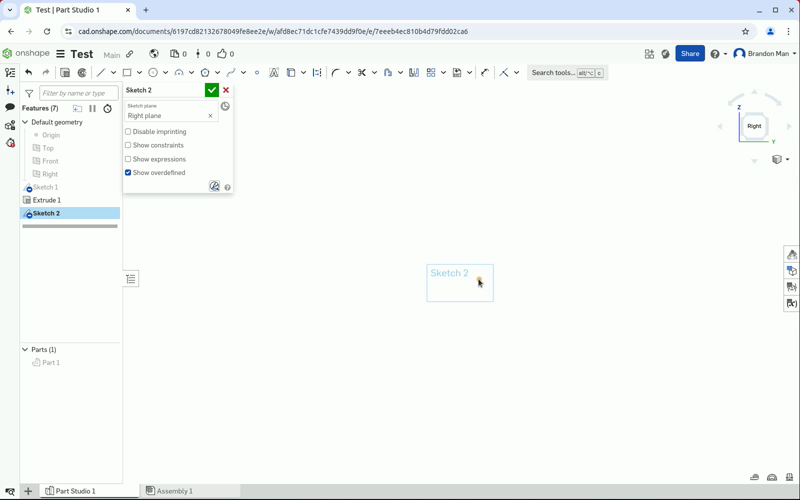
scroll(6)
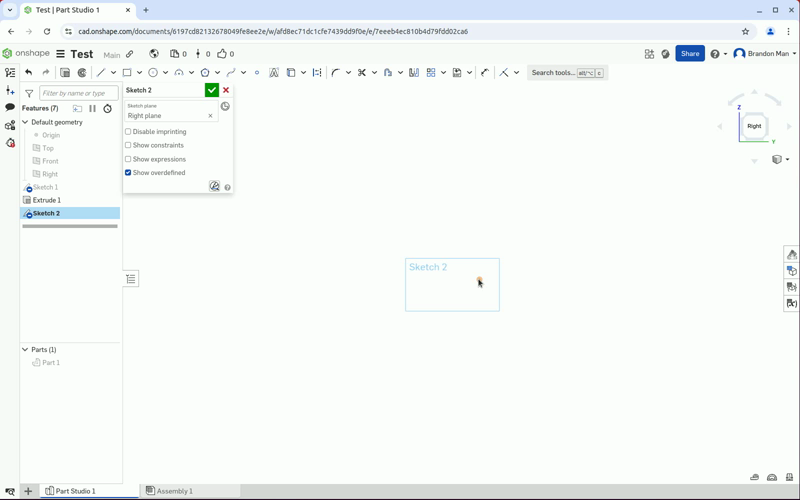
scroll(6)
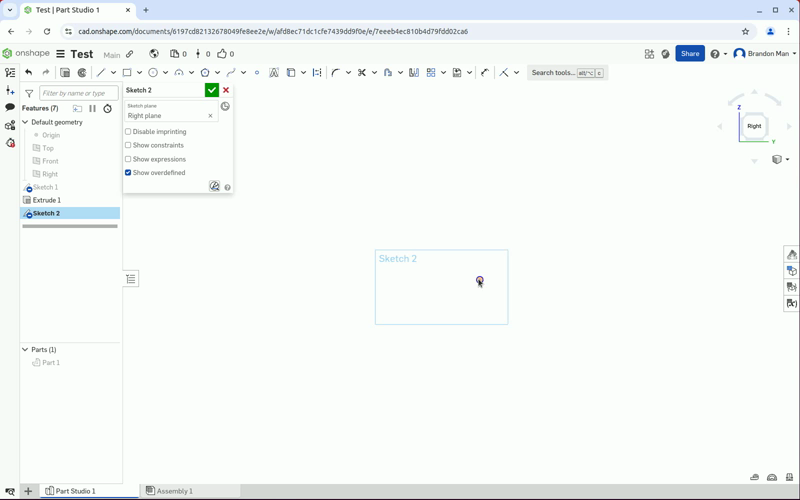
scroll(6)
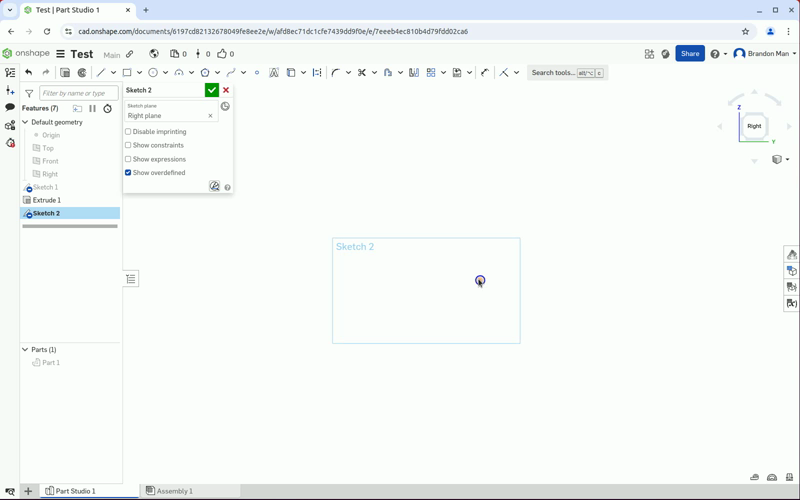
scroll(6)
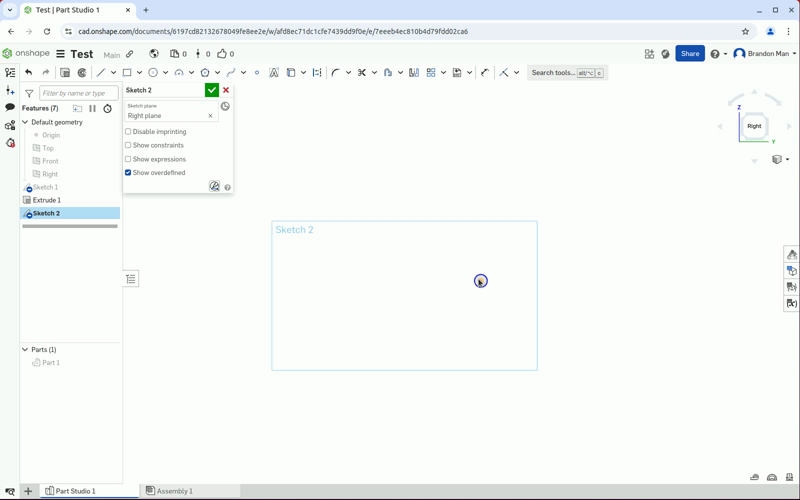
scroll(6)
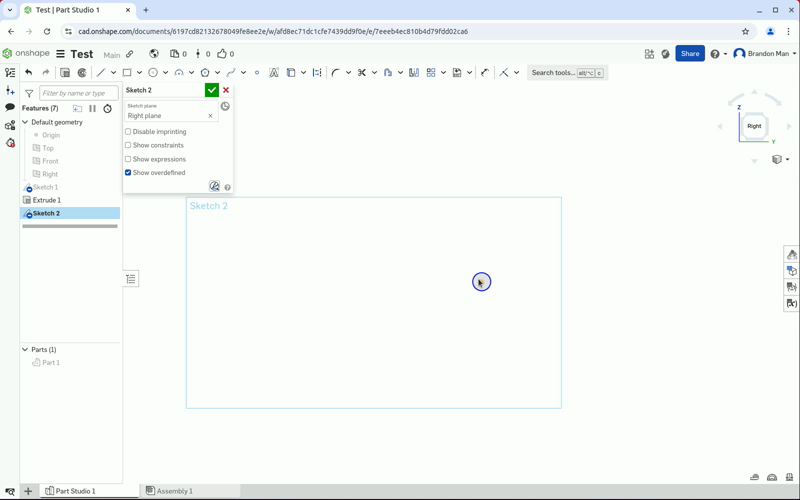
scroll(6)
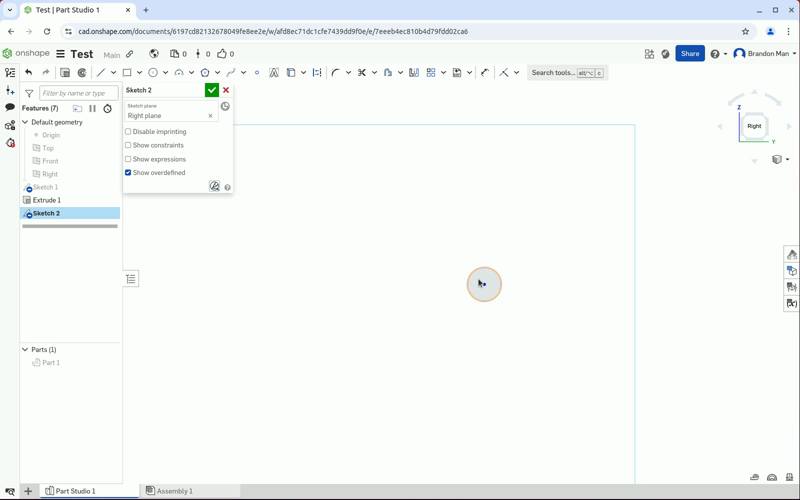
click(478, 278)
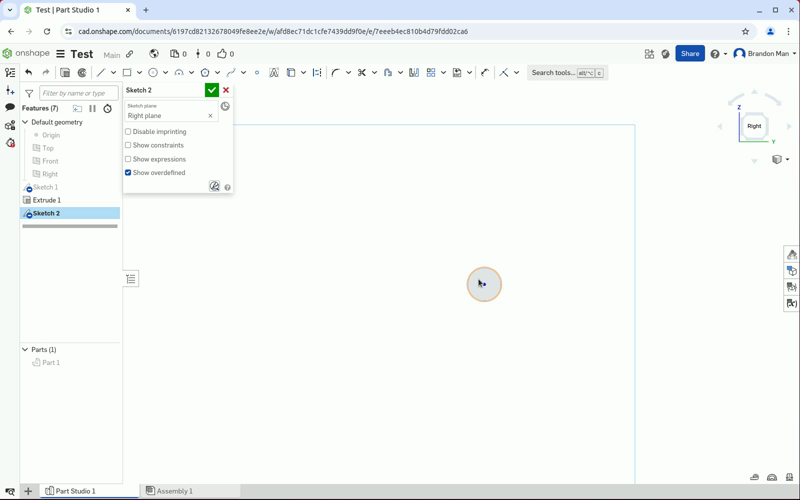
scroll(-6)
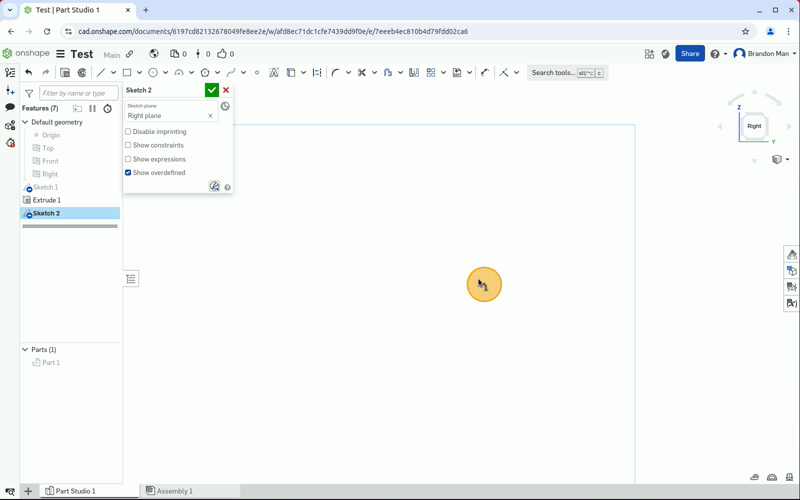
scroll(-6)
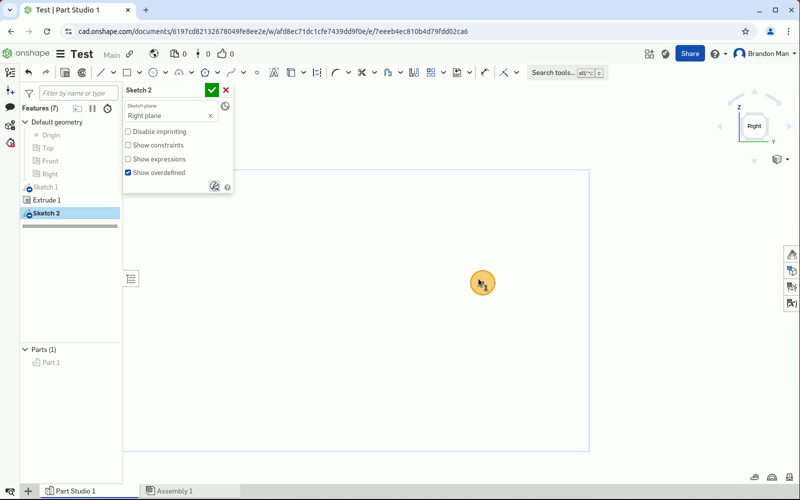
scroll(-6)
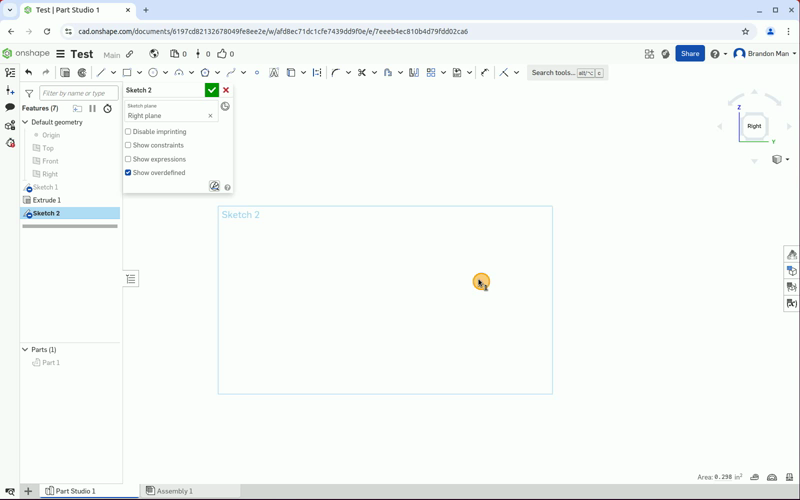
scroll(-6)
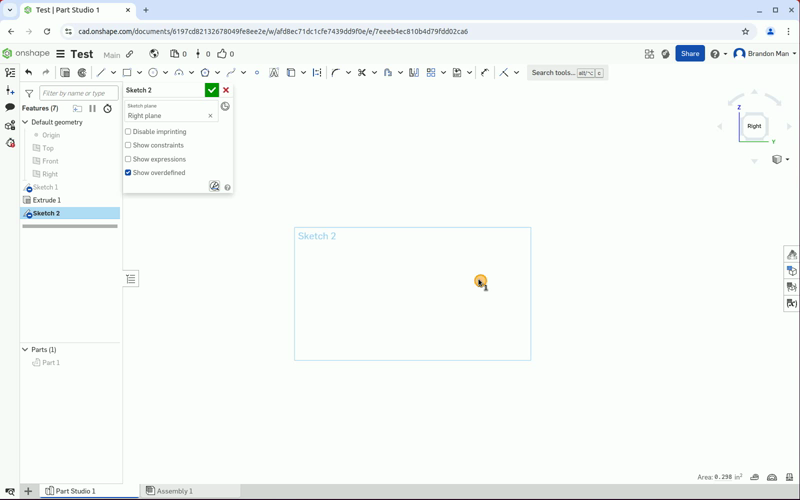
scroll(-6)
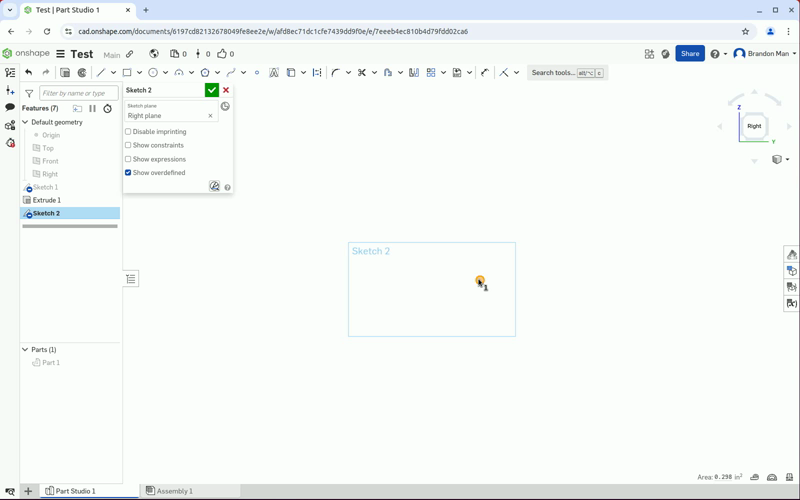
scroll(-6)
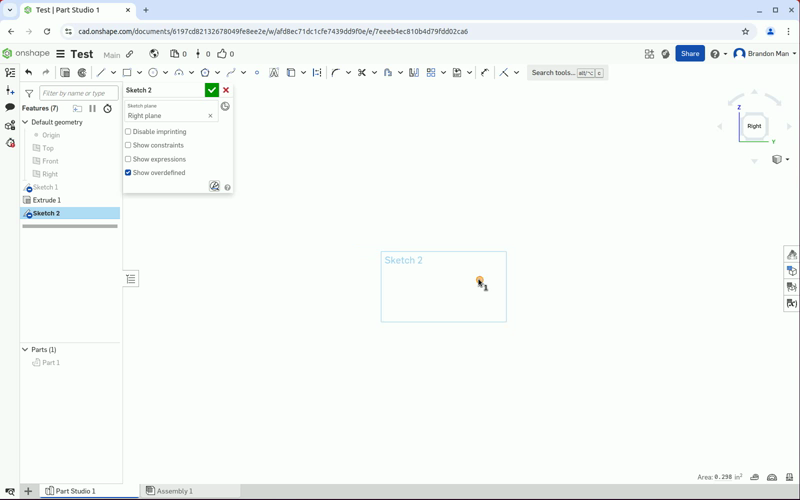
scroll(-6)
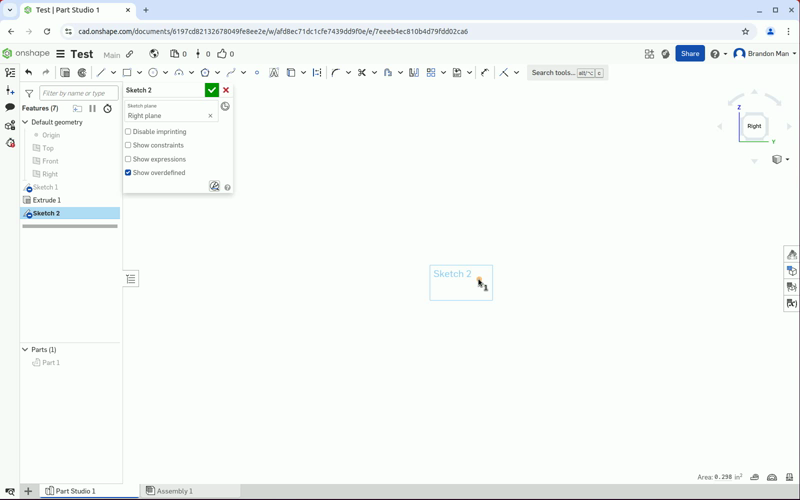
mouse_move(73, 352)
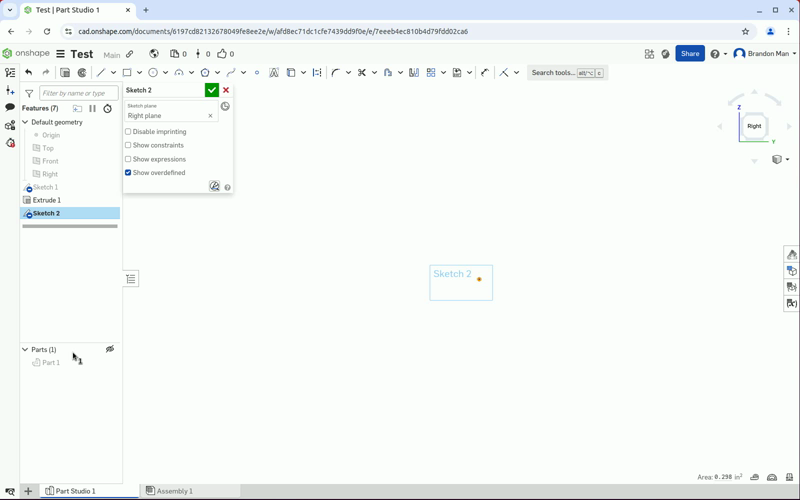
key(shift+y)
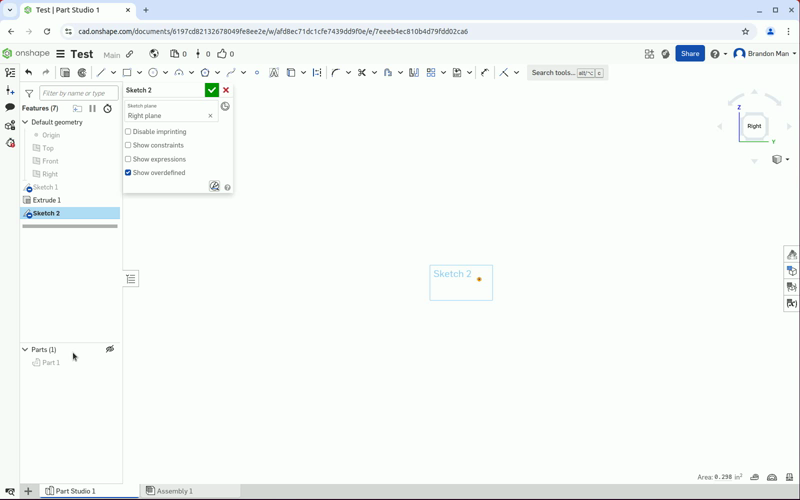
key(shift+e)
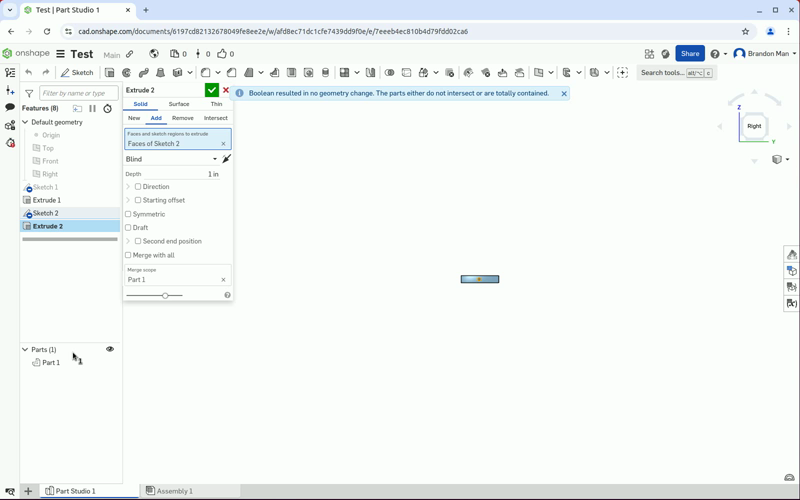
mouse_move(143, 106)
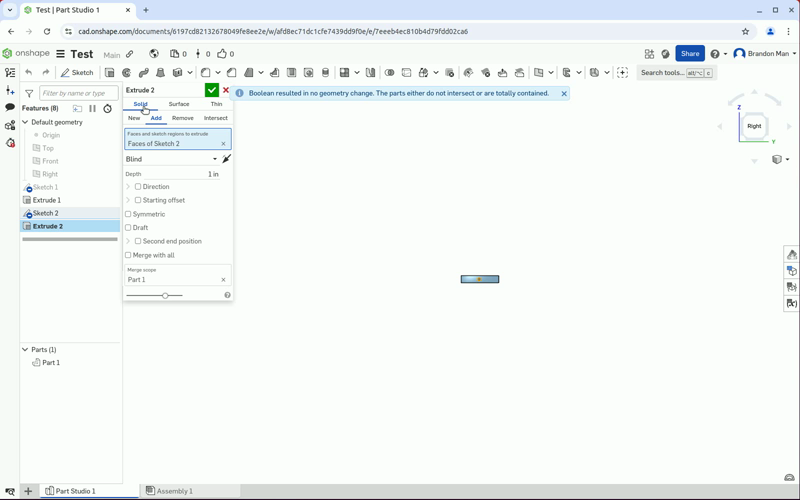
click(143, 106)
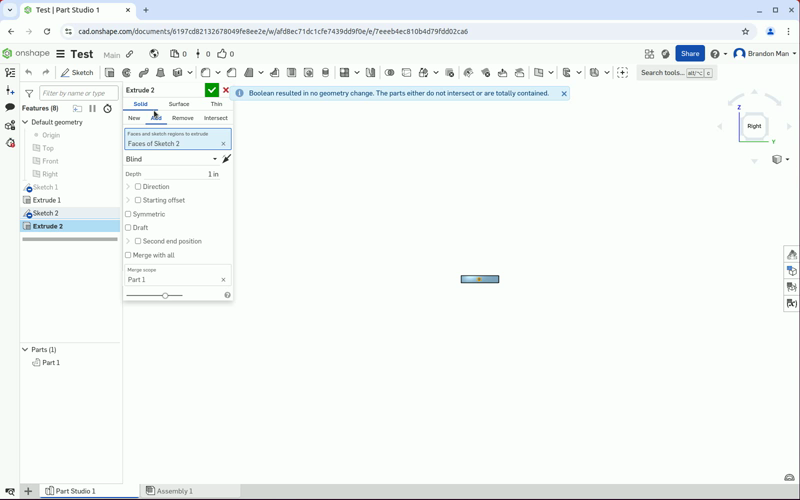
mouse_move(186, 120)
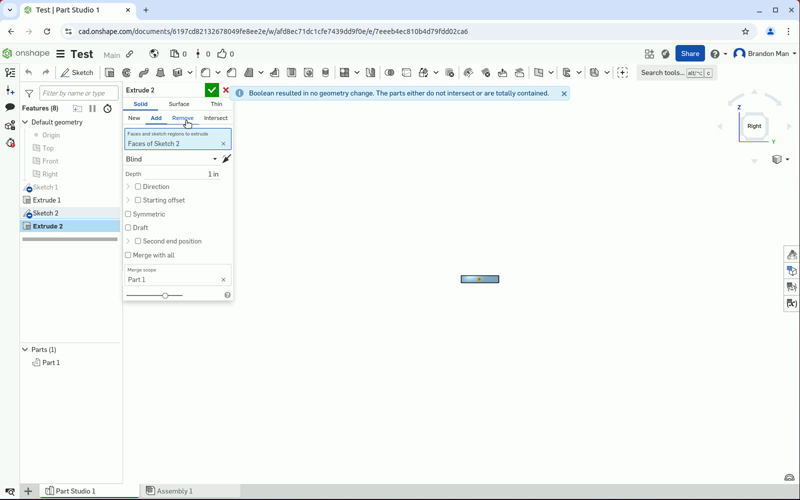
click(186, 120)
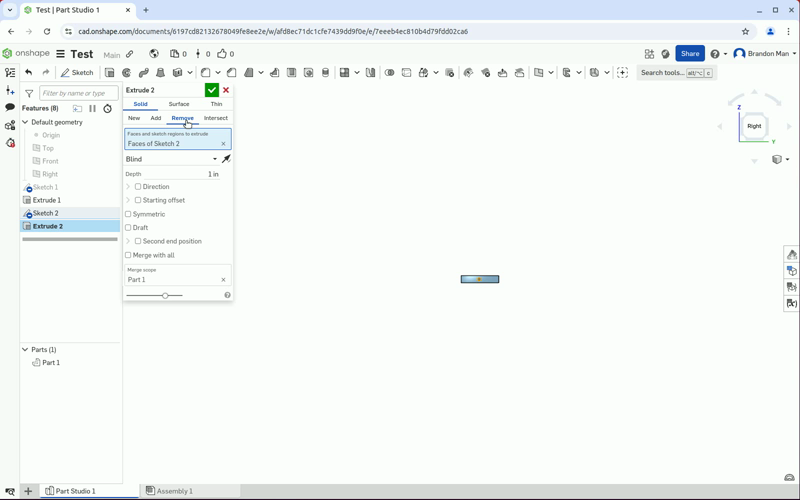
key(tab, 4)
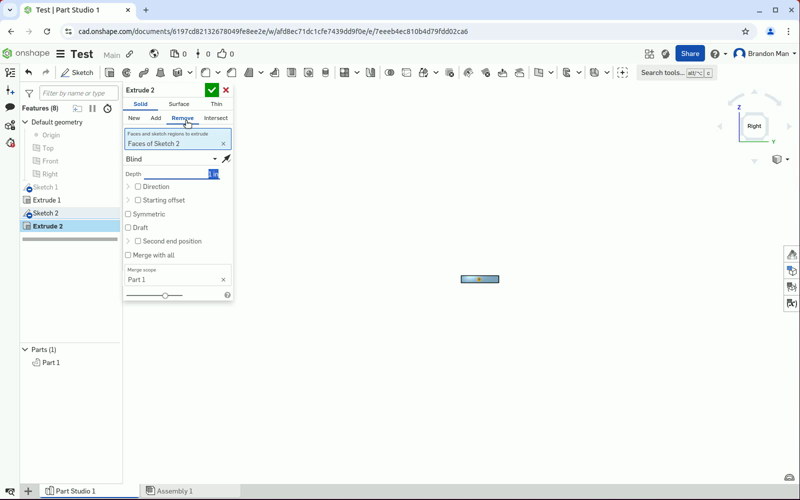
text(0.722)
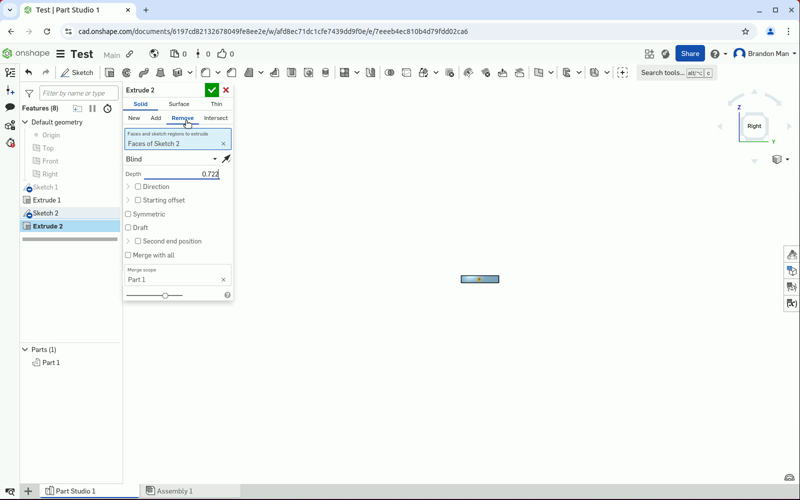
key(tab, 6)
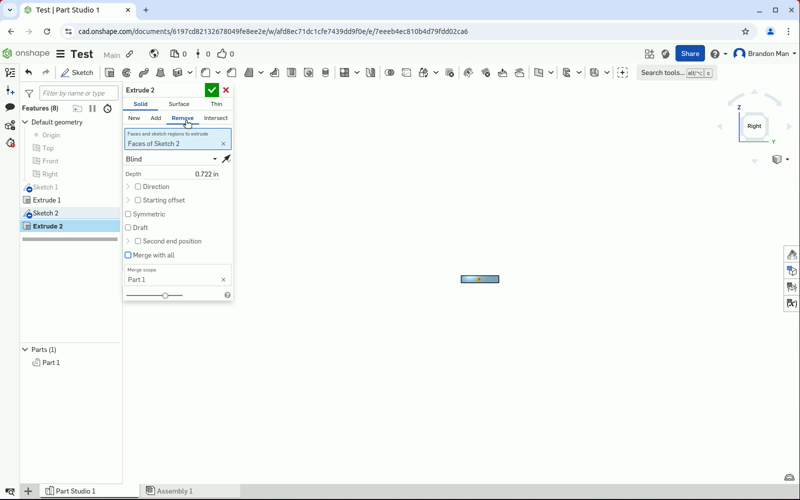
key(space)
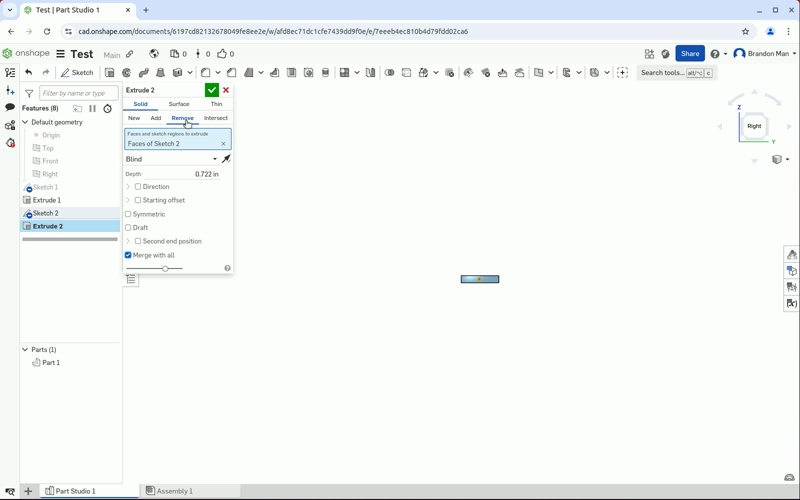
key(enter)
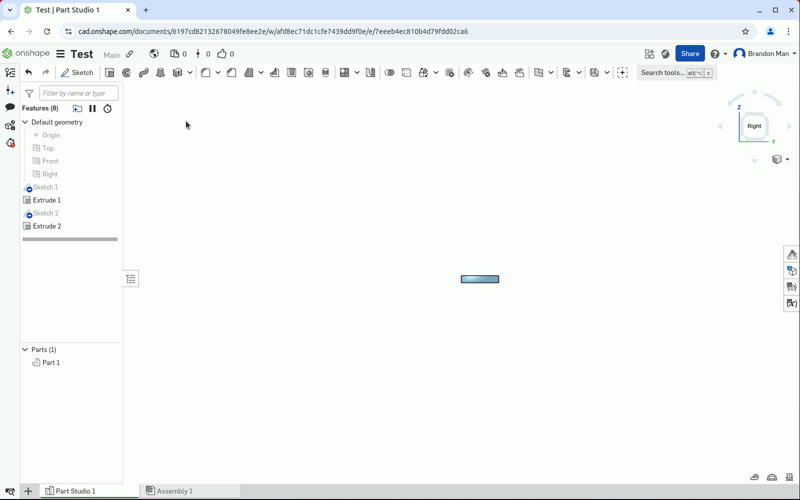
key(shift+h)
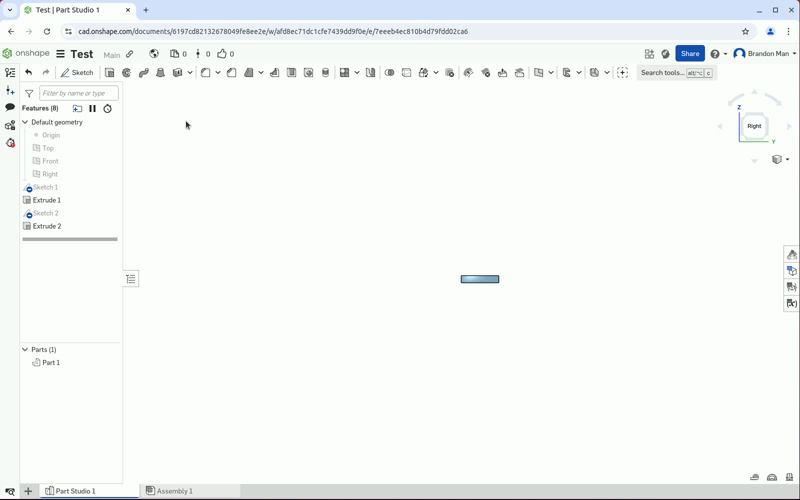
key(shift+h)
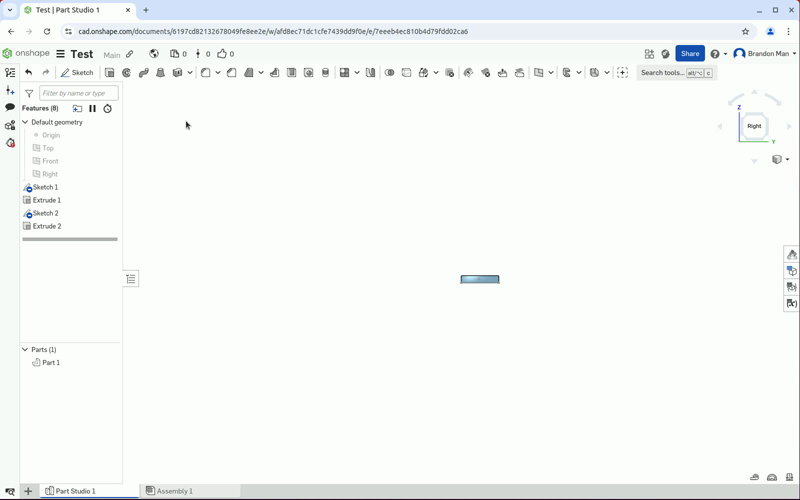
key(shift+7)
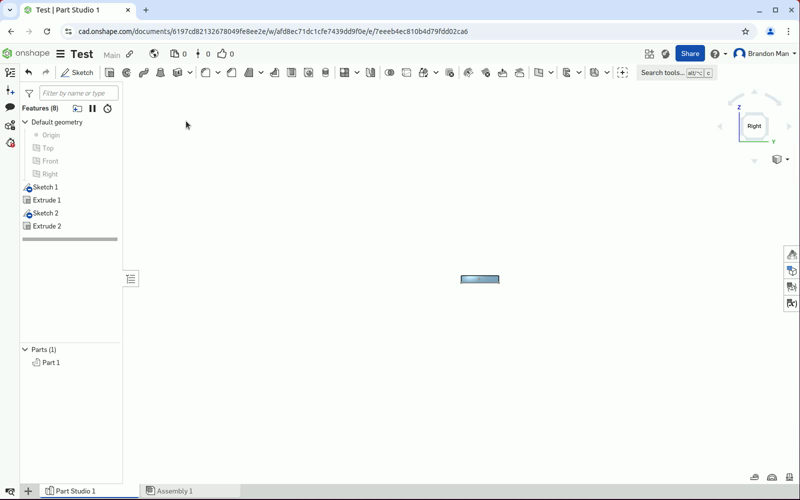
key(right, 2)
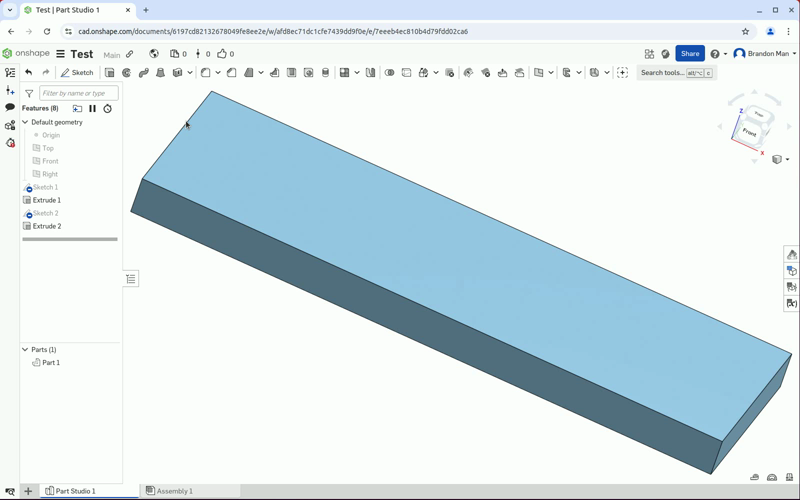
key(down, 2)
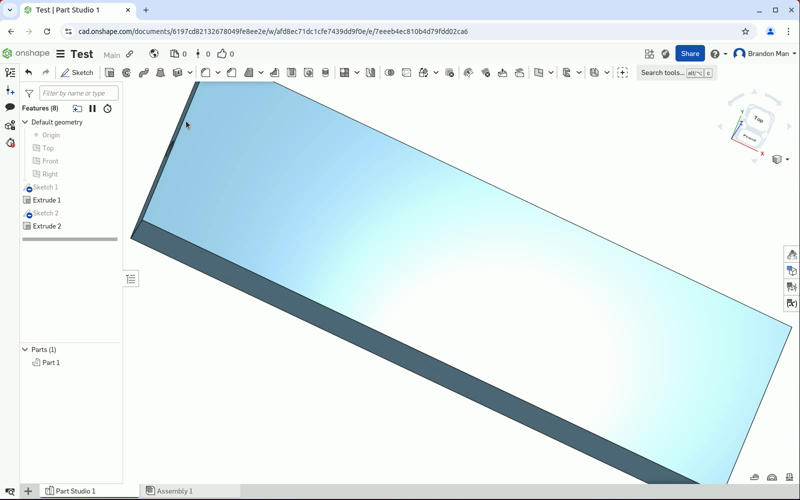
key(up, 2)
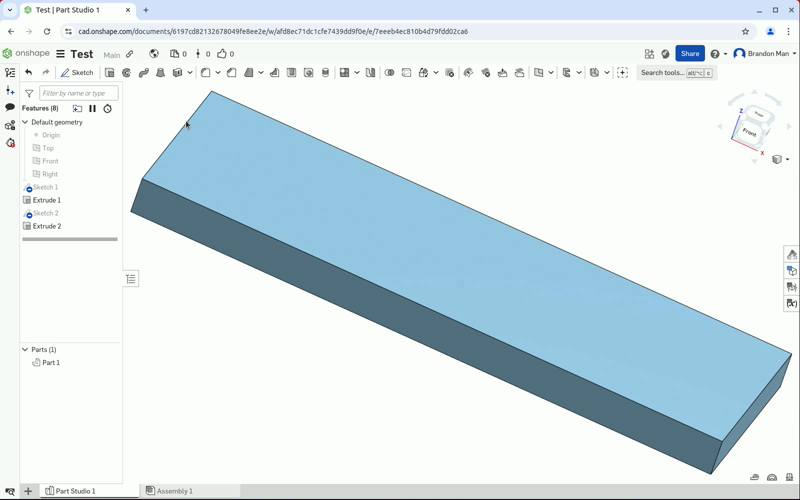
key(left, 2)
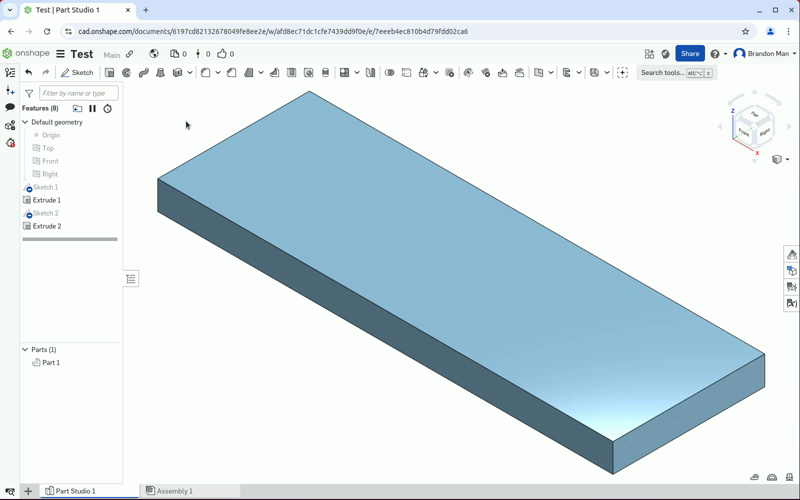
mouse_move(73, 189)
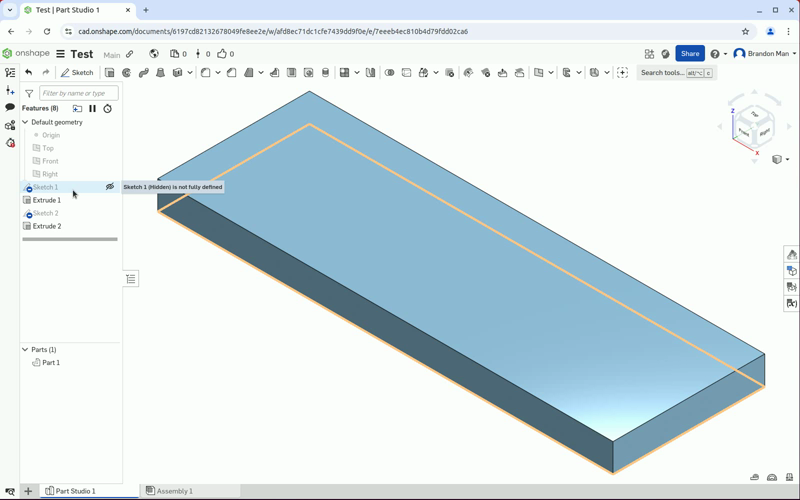
click(73, 189)